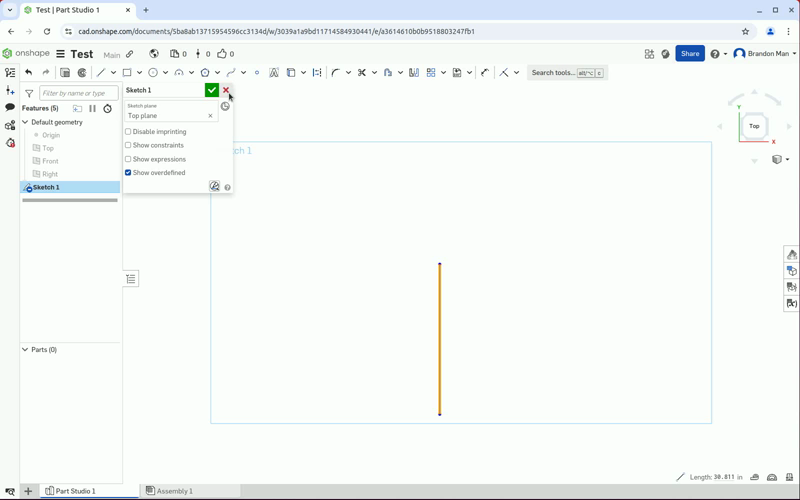
key(shift+h)
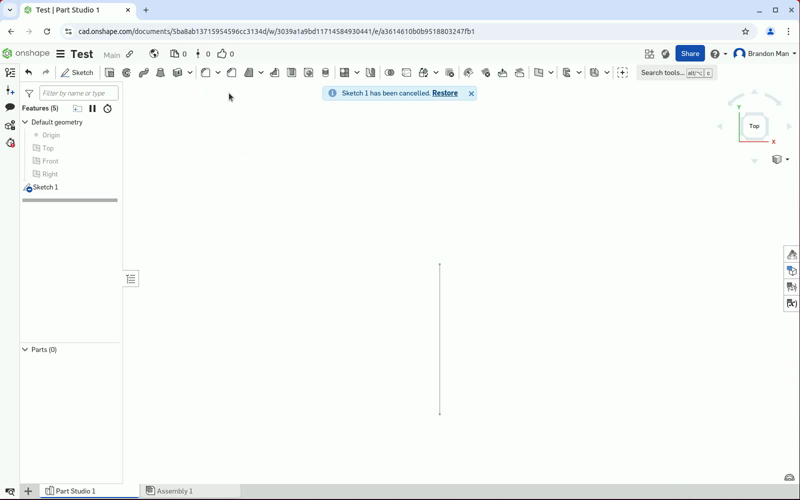
key(shift+s)
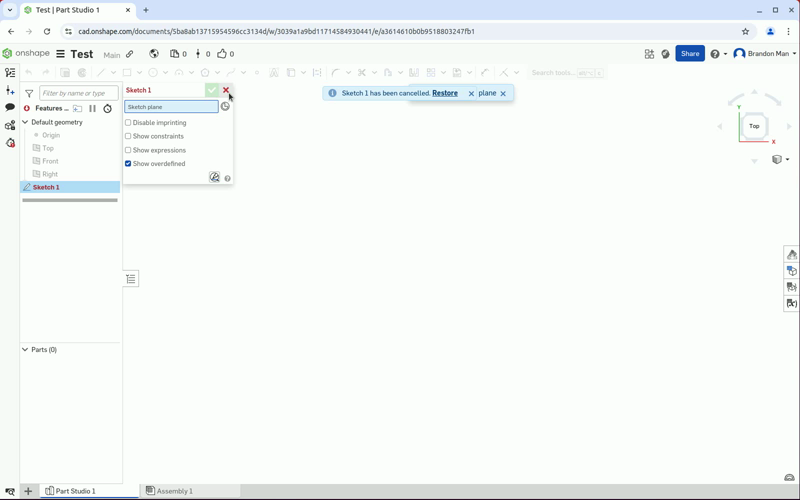
mouse_move(73, 150)
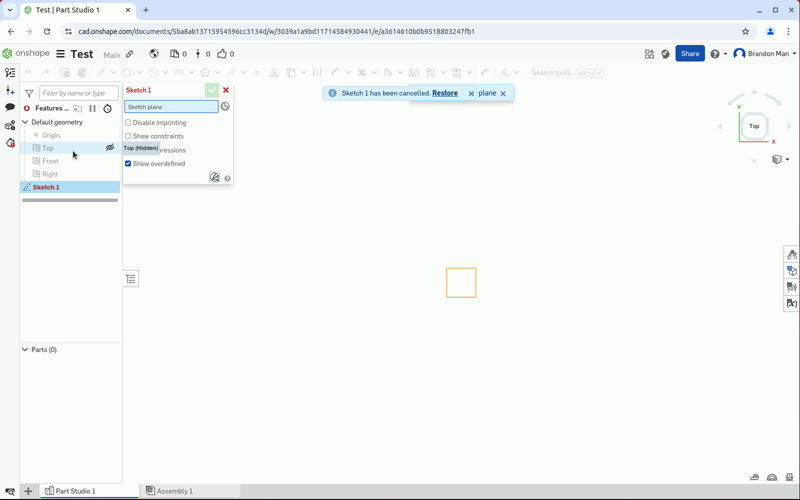
click(73, 150)
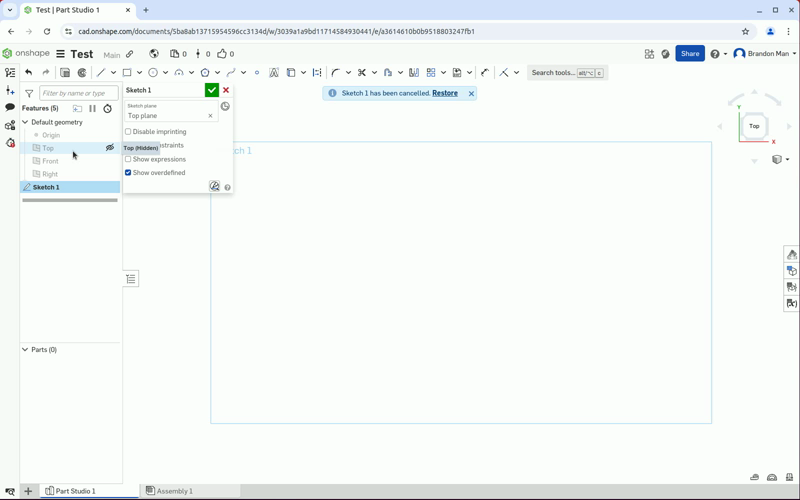
mouse_move(73, 352)
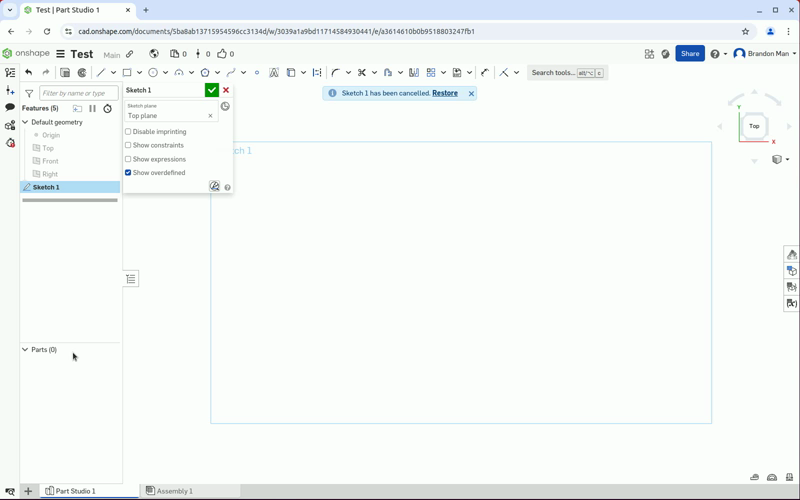
key(y)
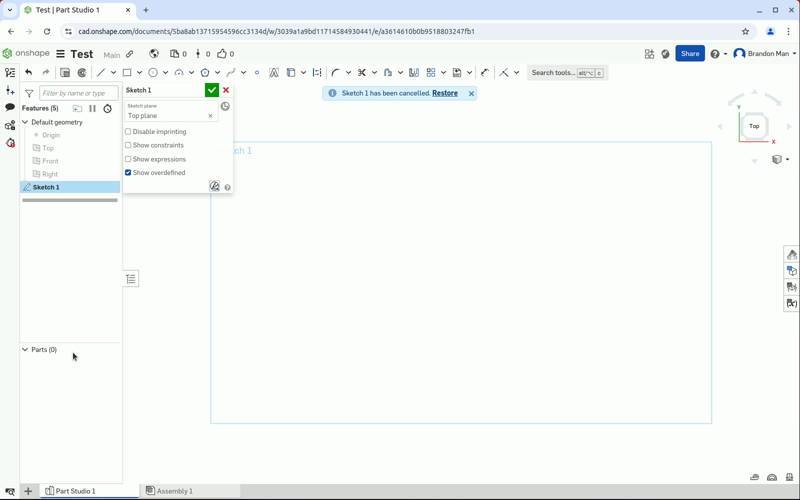
key(l)
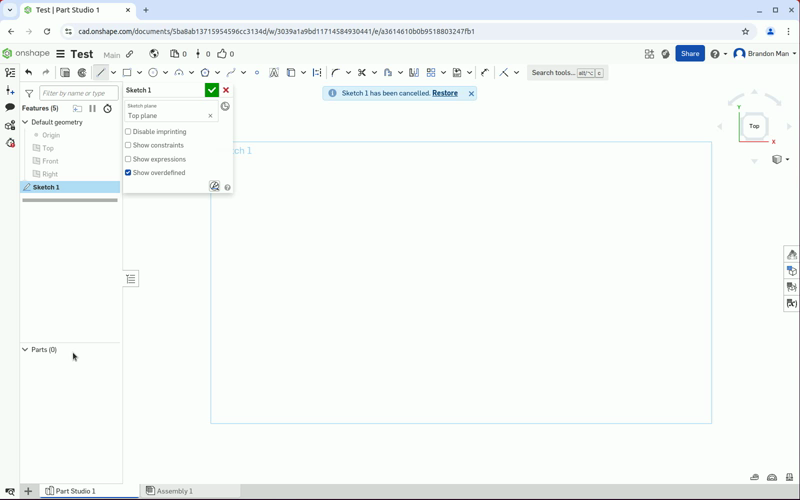
key_down(shift)
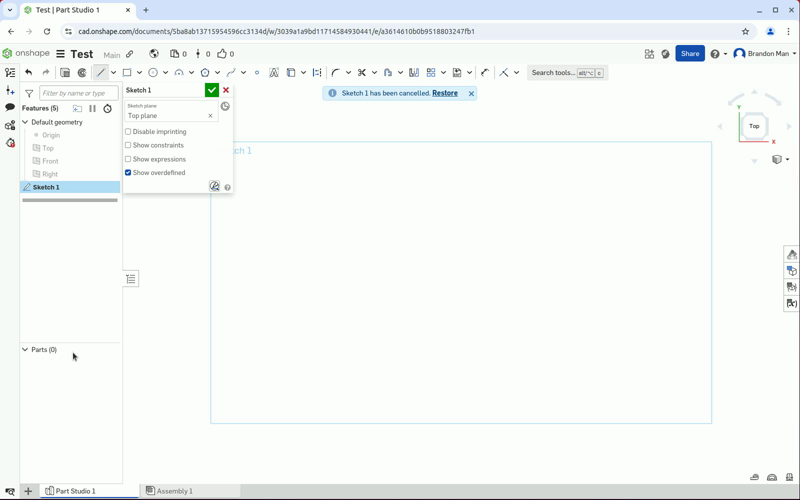
mouse_move(348, 351)
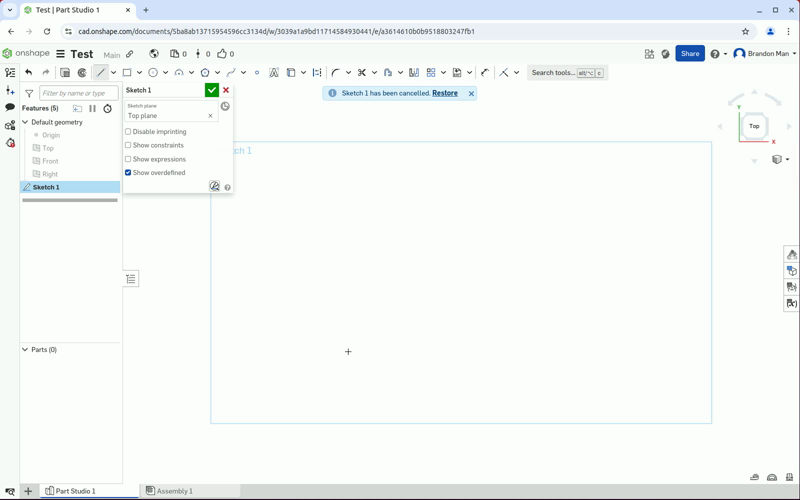
click(348, 351)
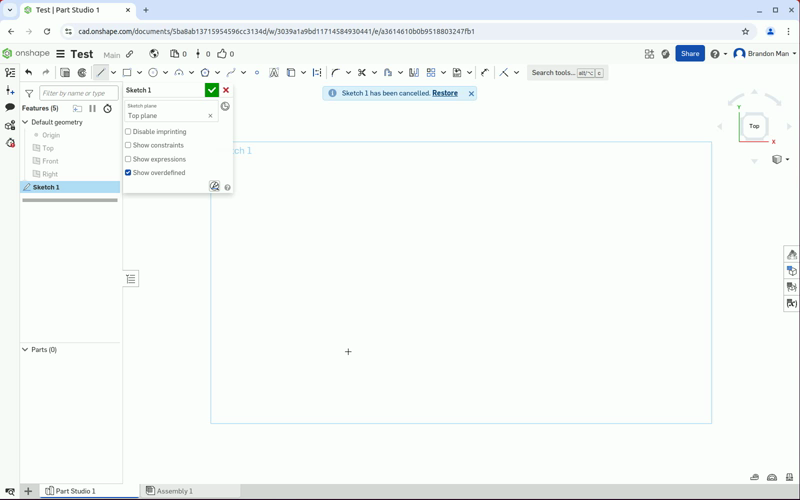
key_up(shift)
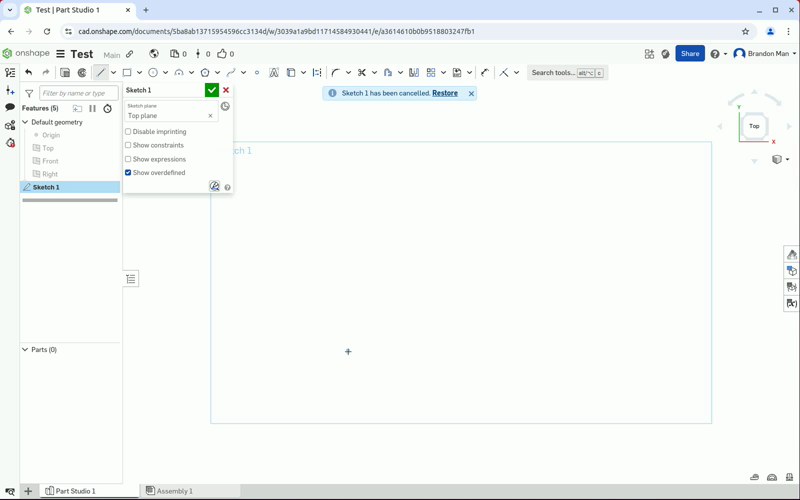
key_down(shift)
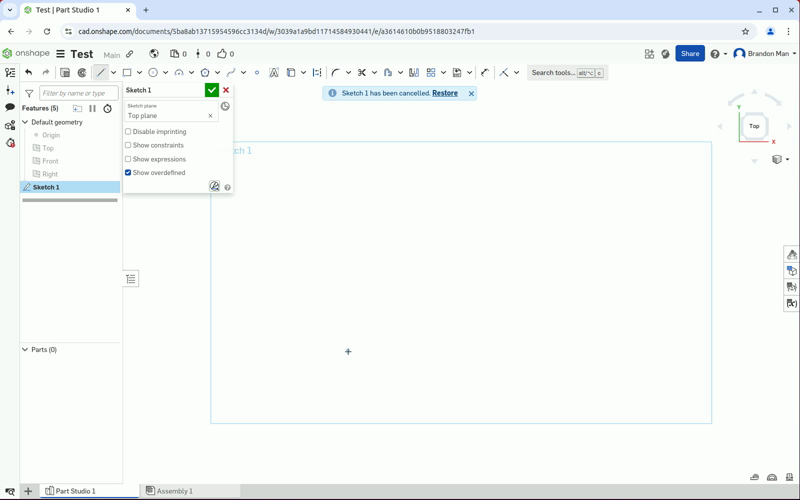
mouse_move(572, 351)
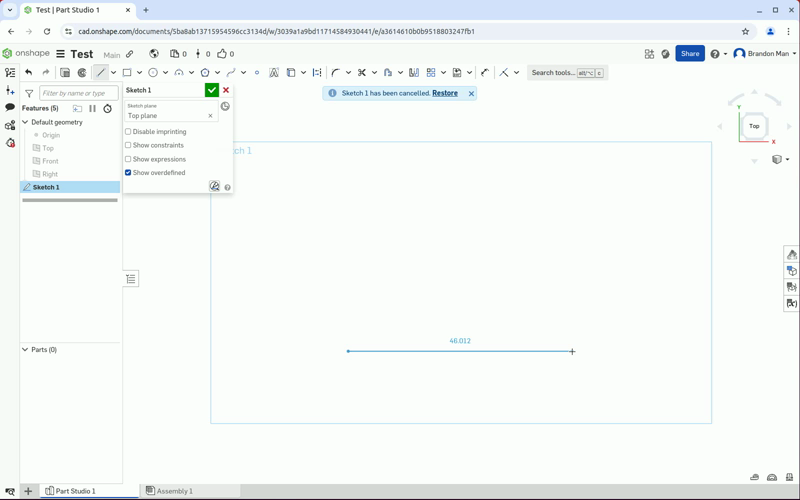
click(572, 351)
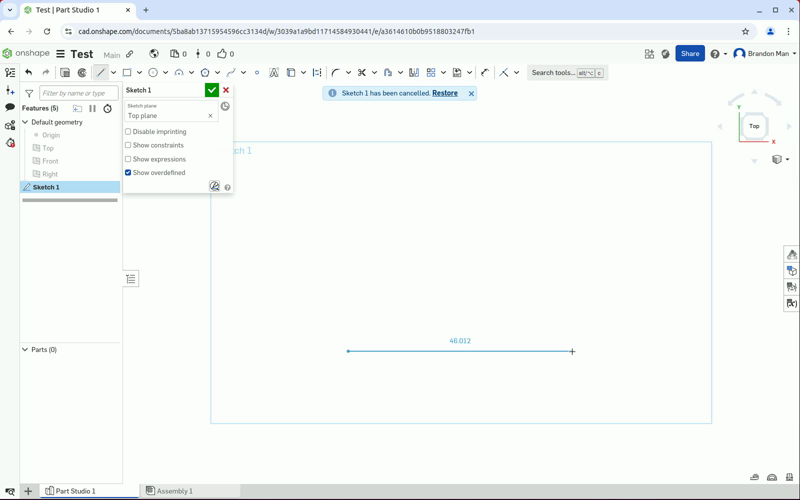
key_up(shift)
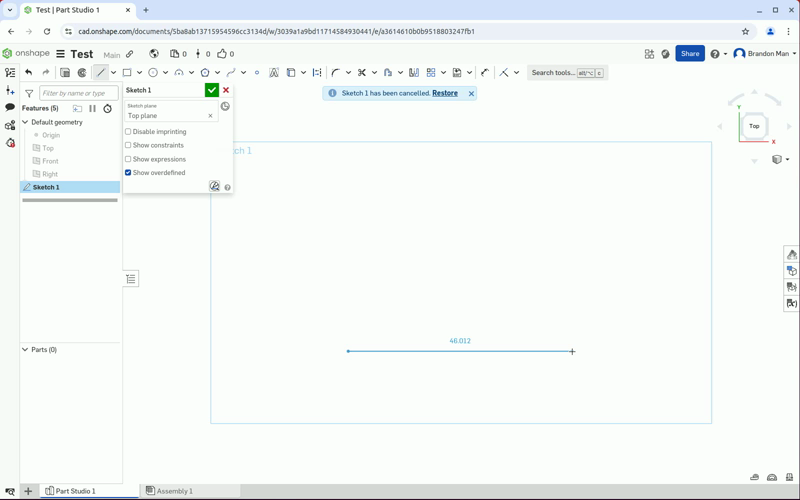
key_down(shift)
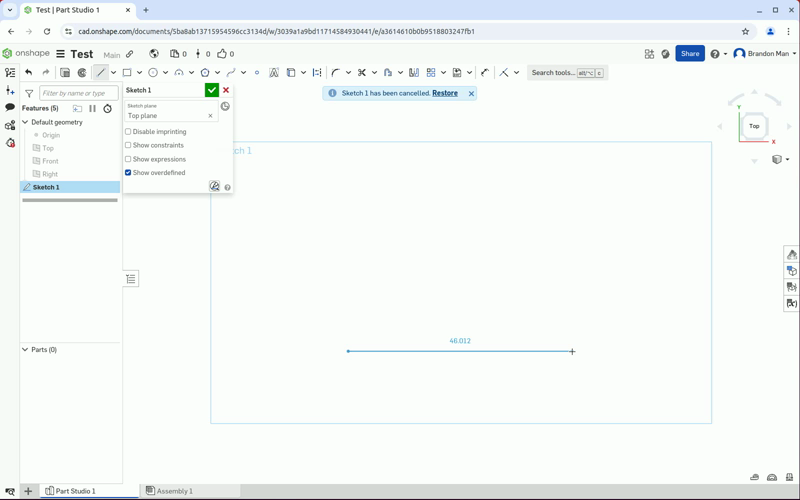
mouse_move(572, 216)
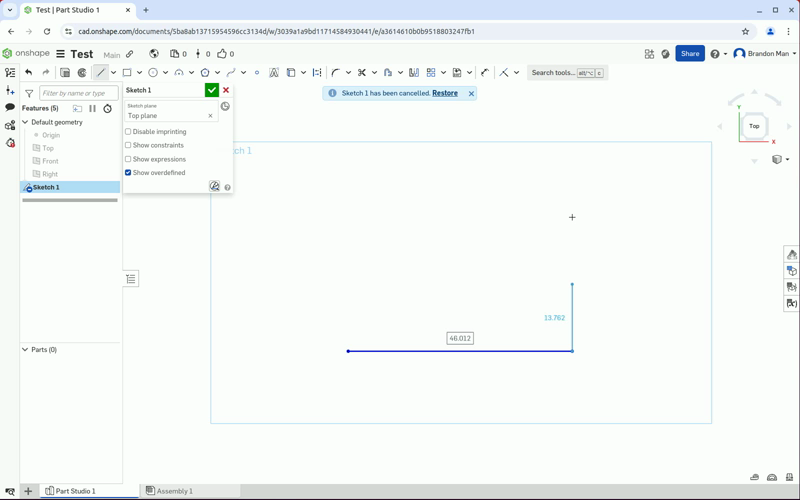
click(572, 216)
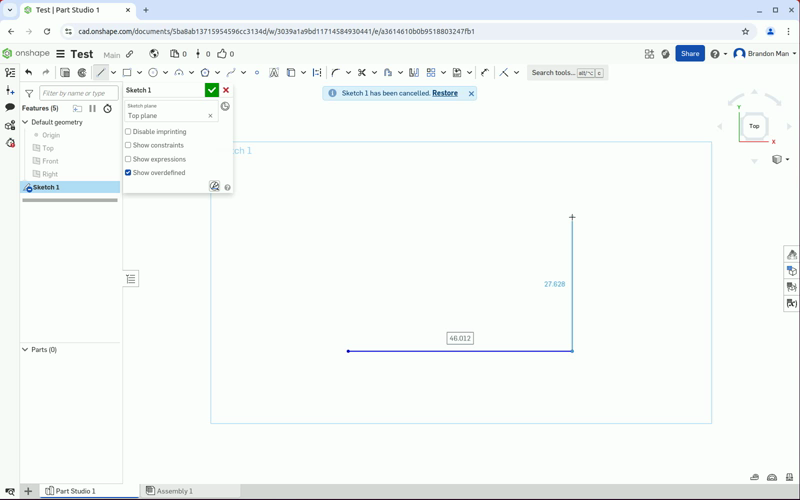
key_up(shift)
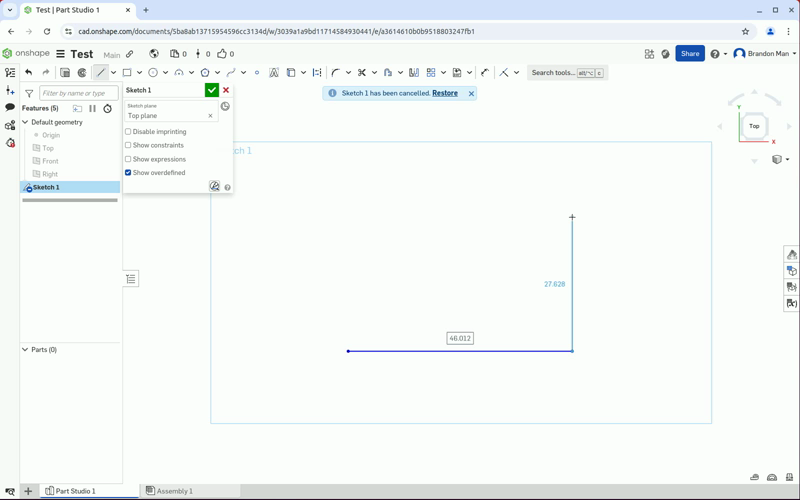
key_down(shift)
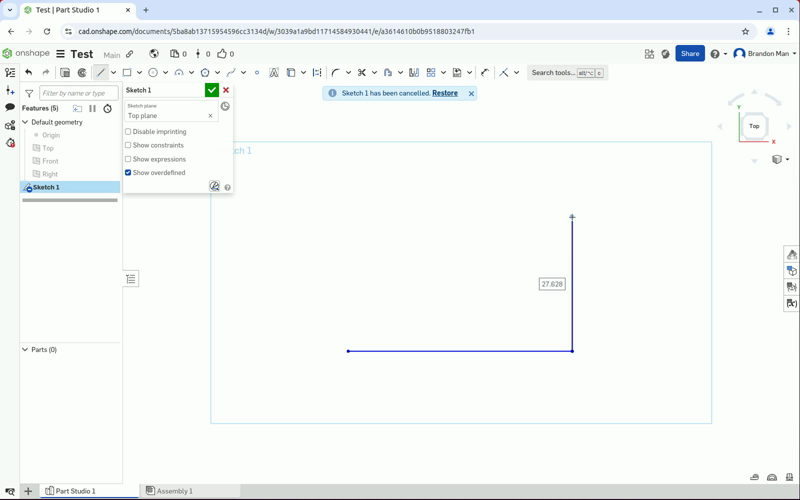
mouse_move(348, 216)
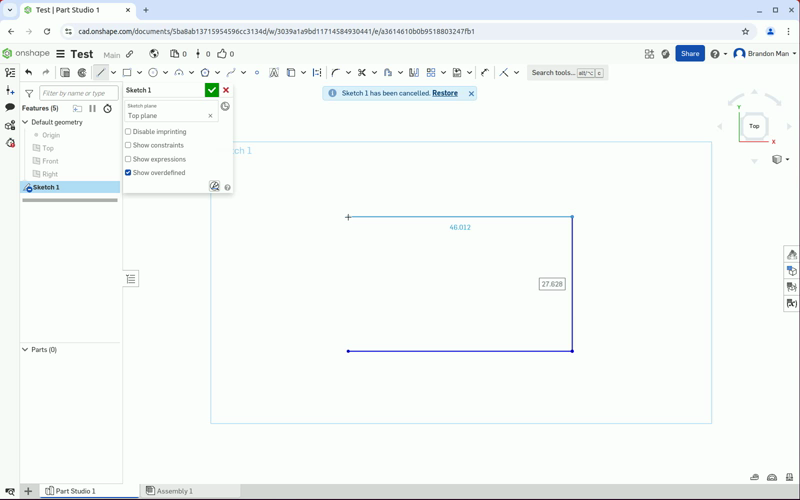
click(348, 216)
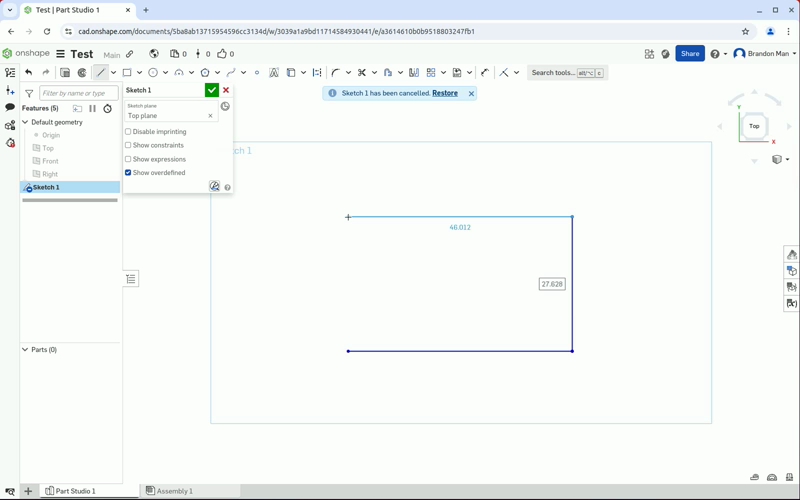
key_up(shift)
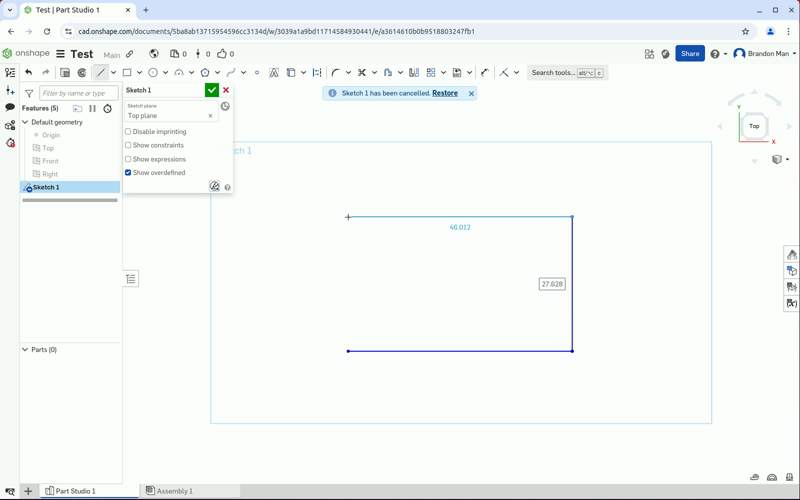
key_down(shift)
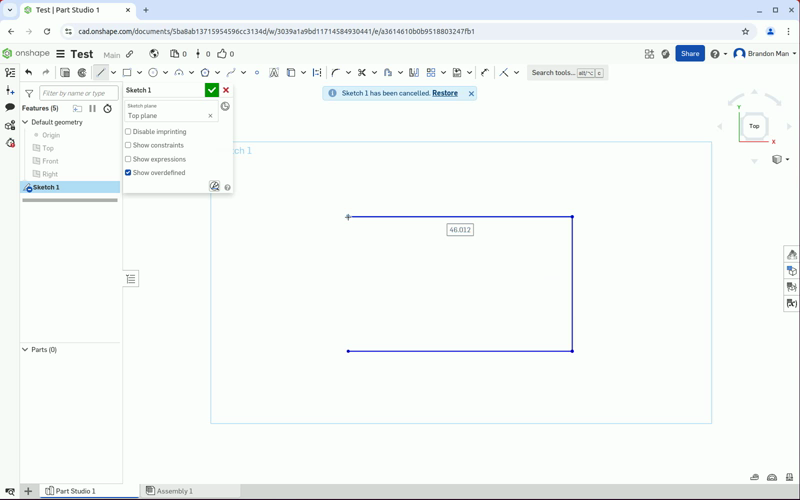
mouse_move(348, 351)
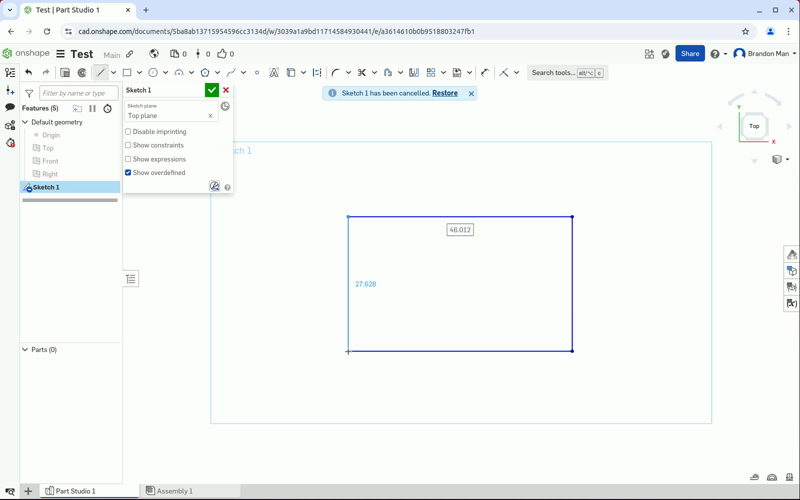
key_up(shift)
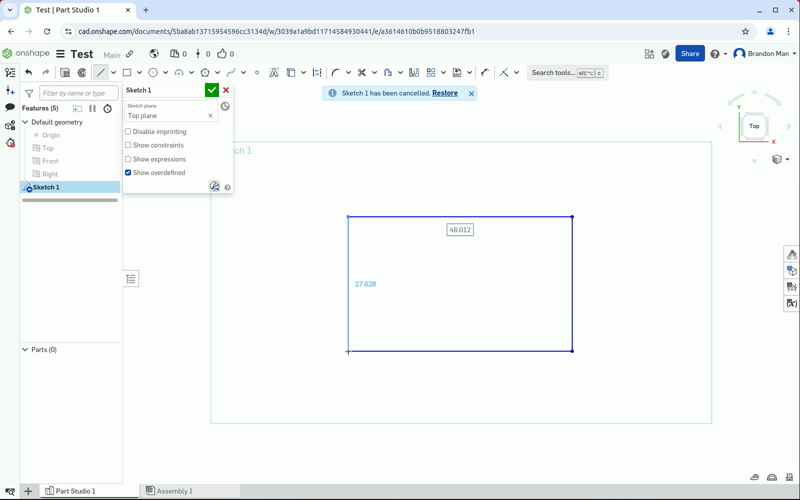
click(348, 351)
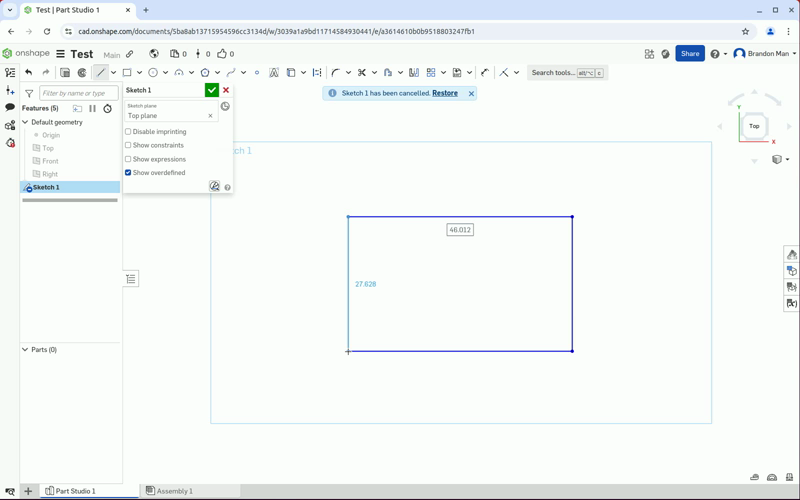
key(esc)
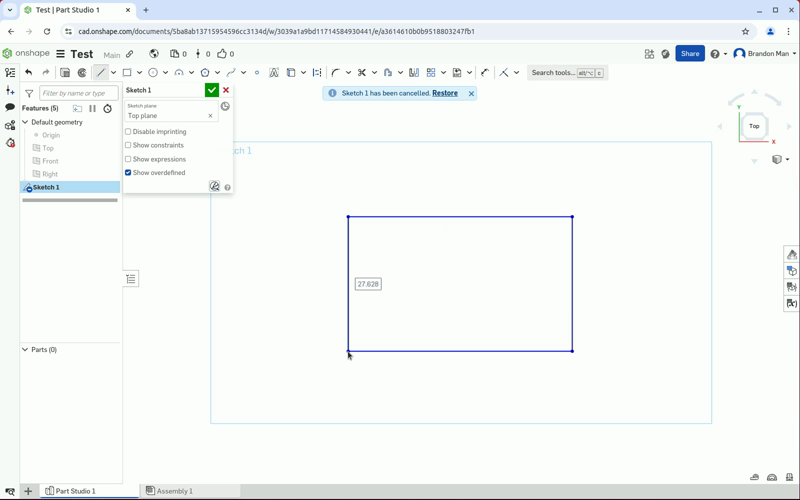
mouse_move(400, 275)
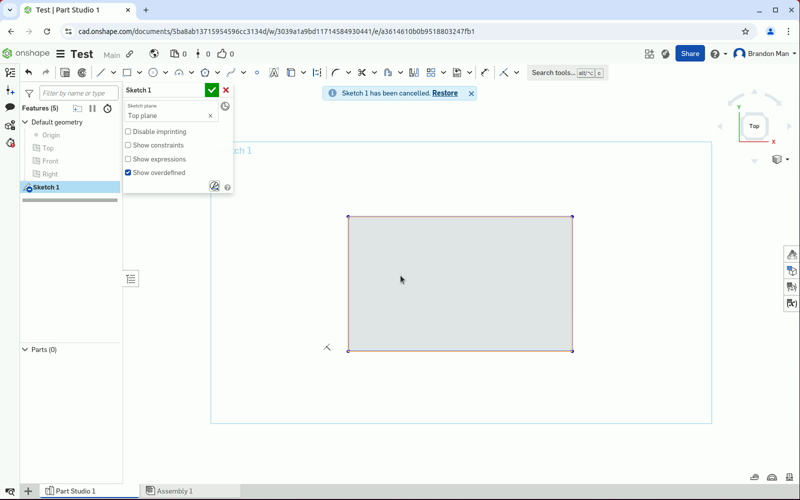
click(400, 275)
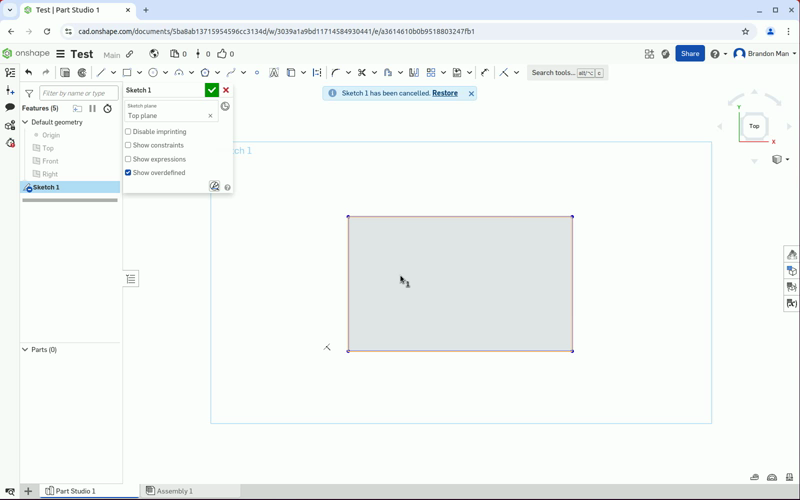
mouse_move(73, 352)
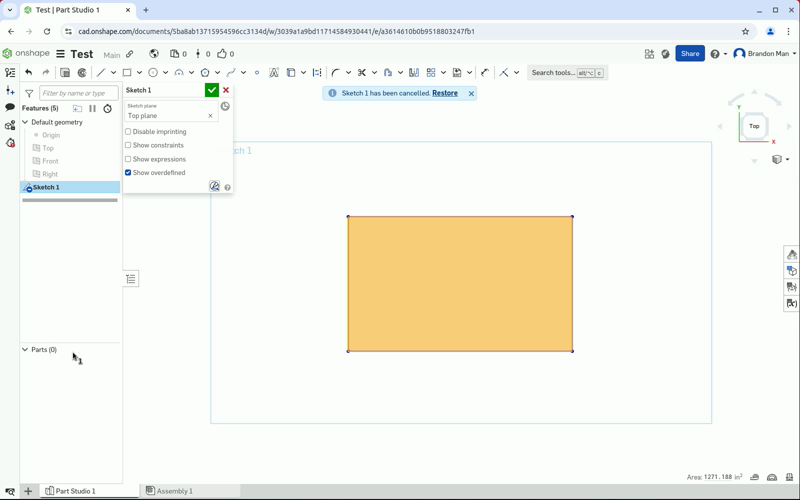
key(shift+y)
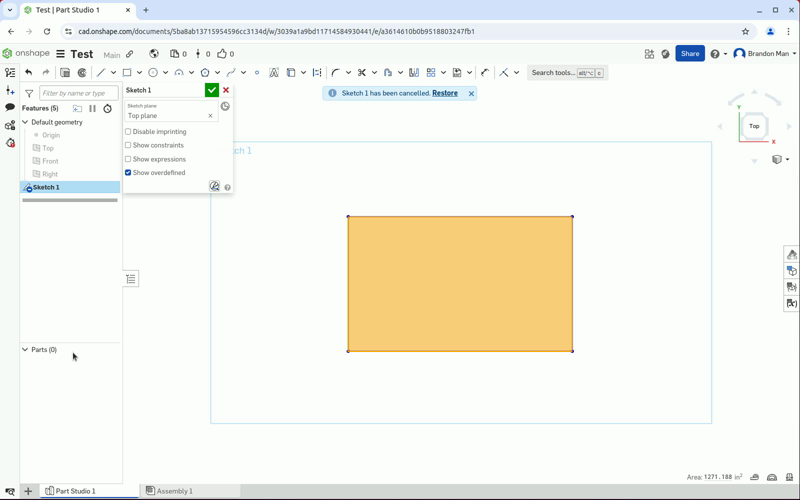
key(shift+e)
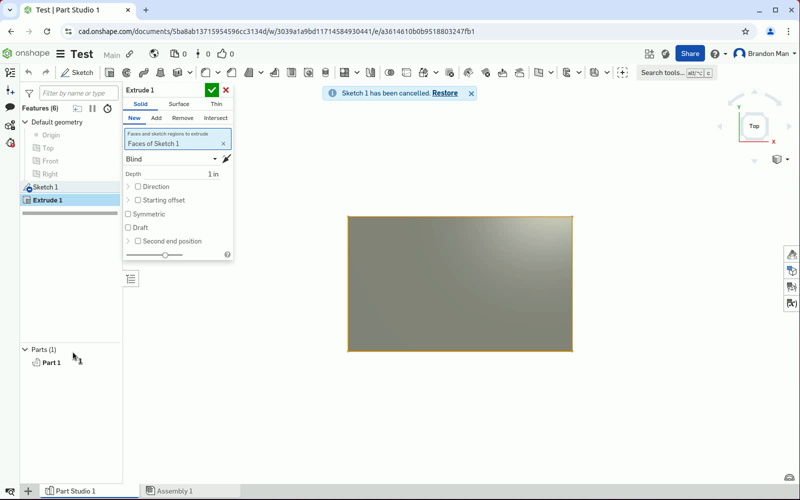
mouse_move(143, 106)
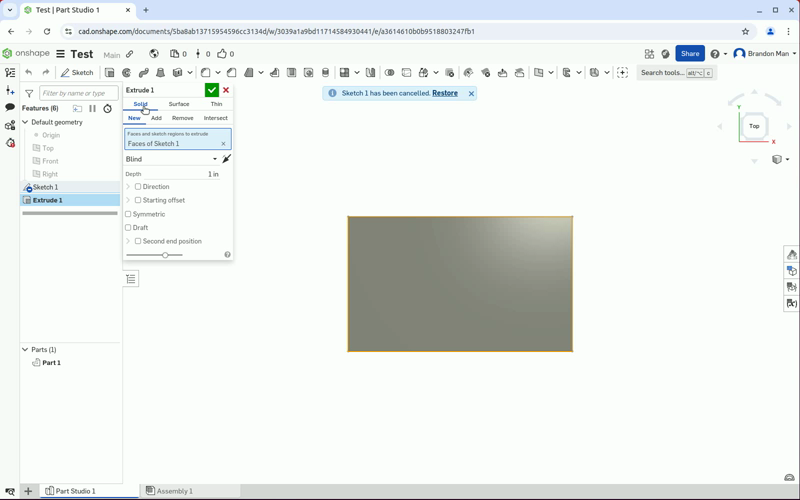
click(143, 106)
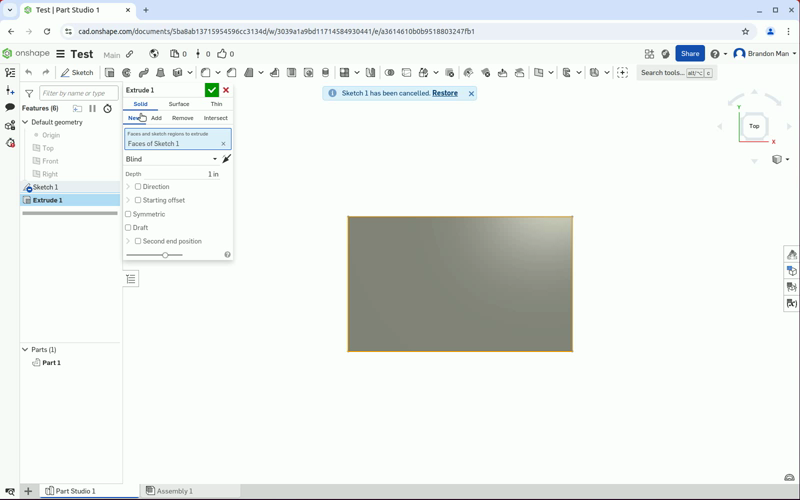
mouse_move(137, 120)
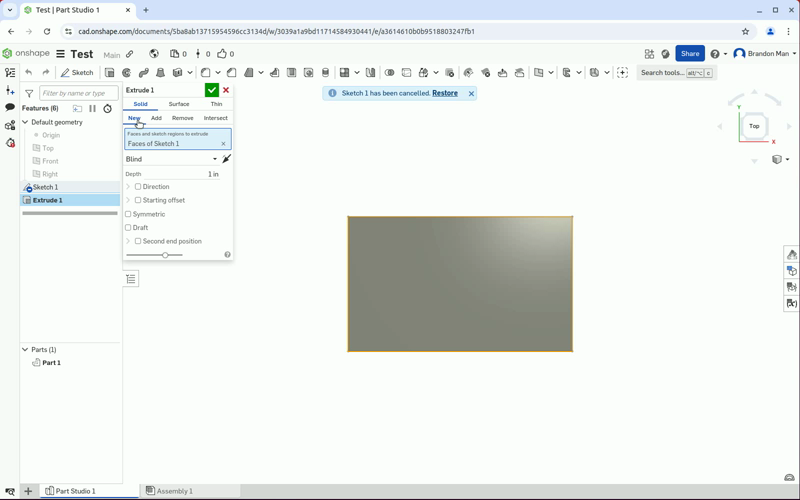
click(137, 120)
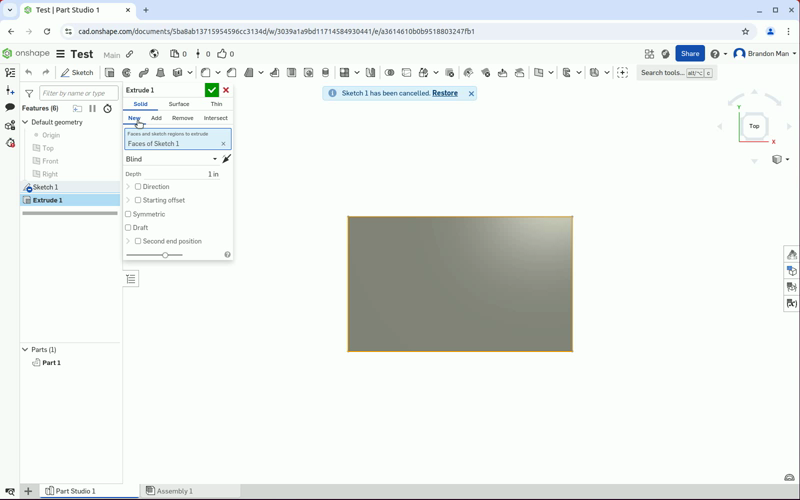
key(tab, 4)
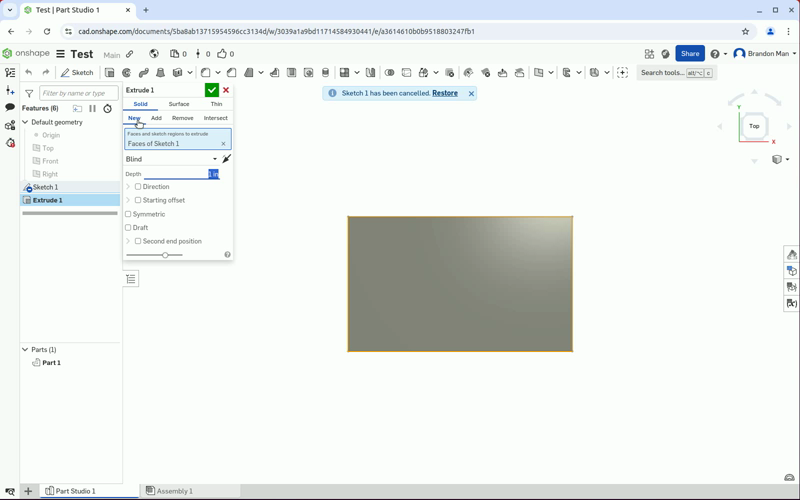
text(6.981)
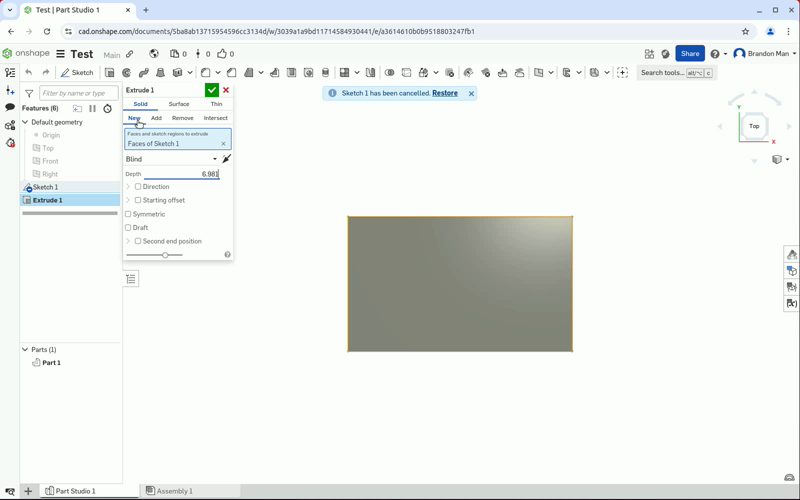
key(enter)
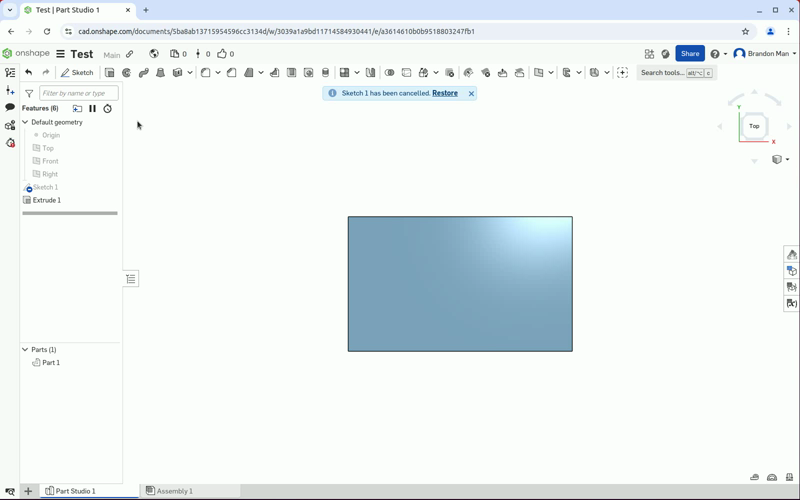
key(shift+h)
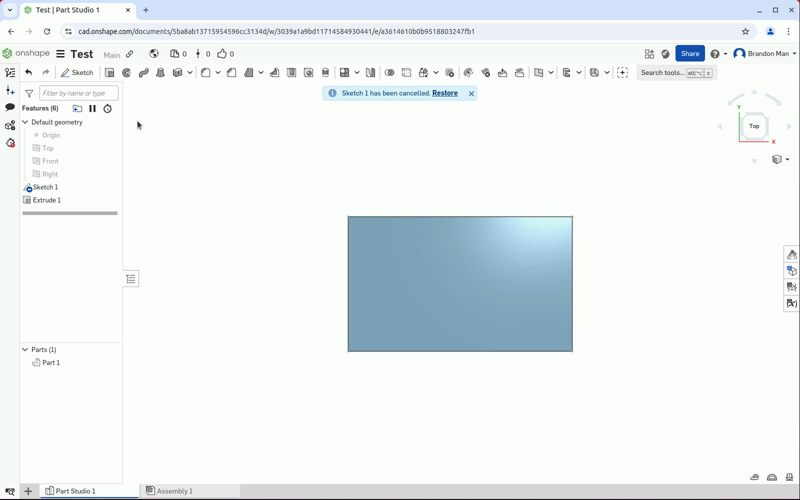
key(shift+h)
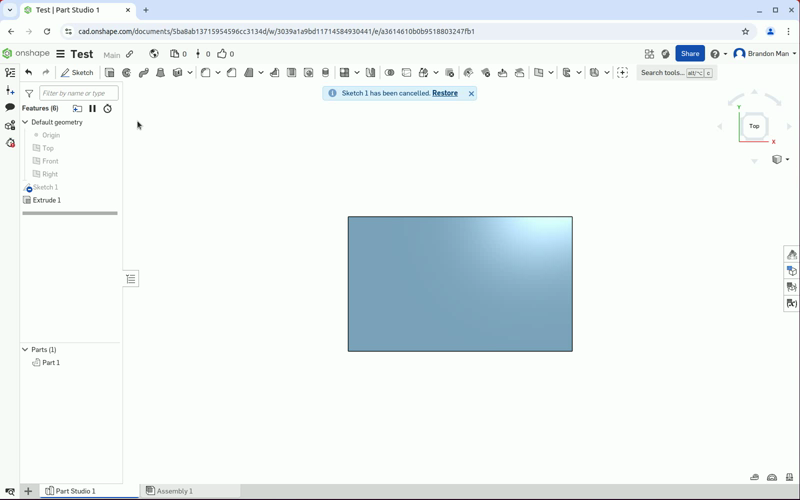
mouse_move(73, 189)
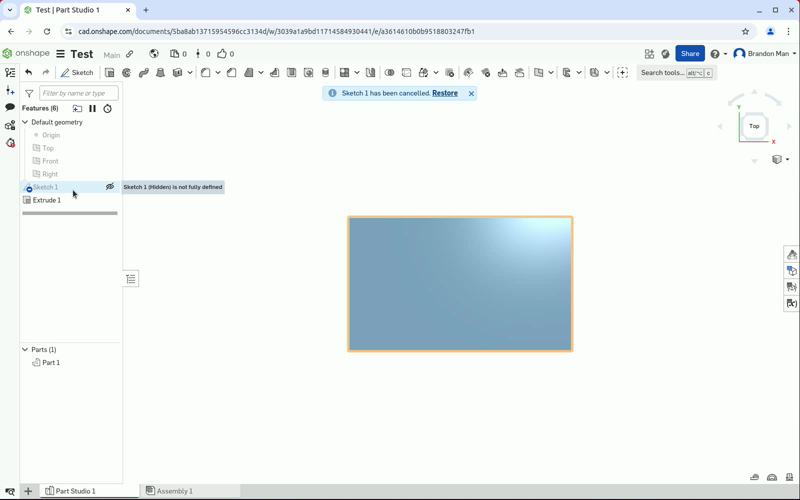
click(73, 189)
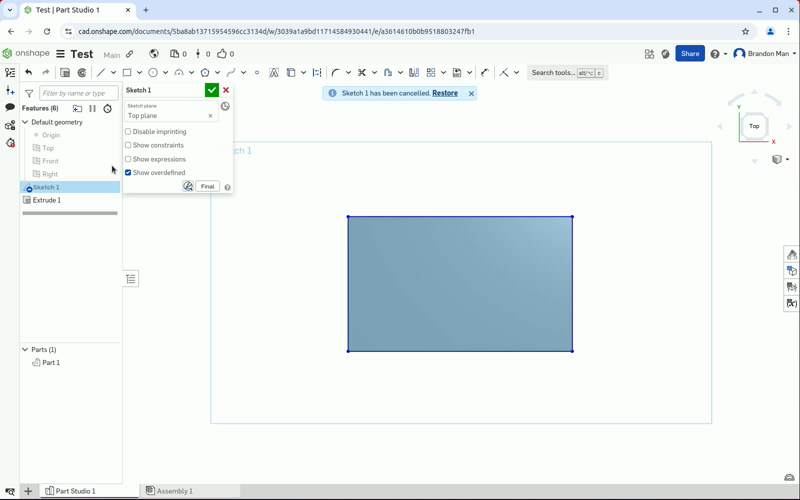
mouse_move(229, 92)
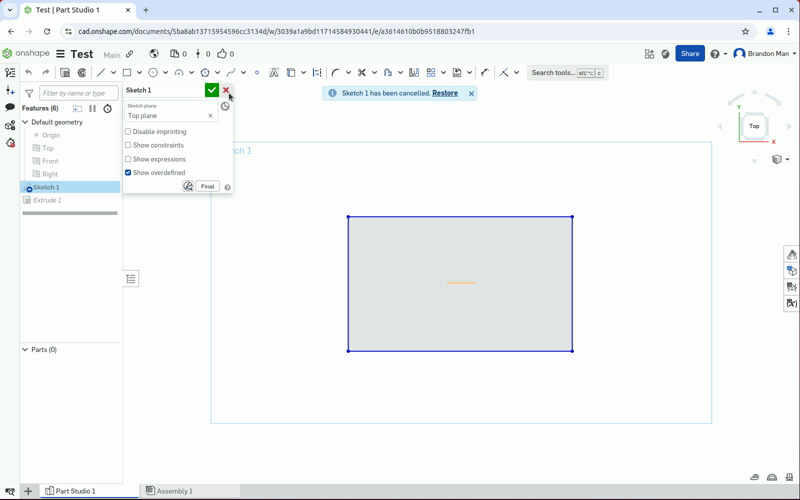
click(229, 92)
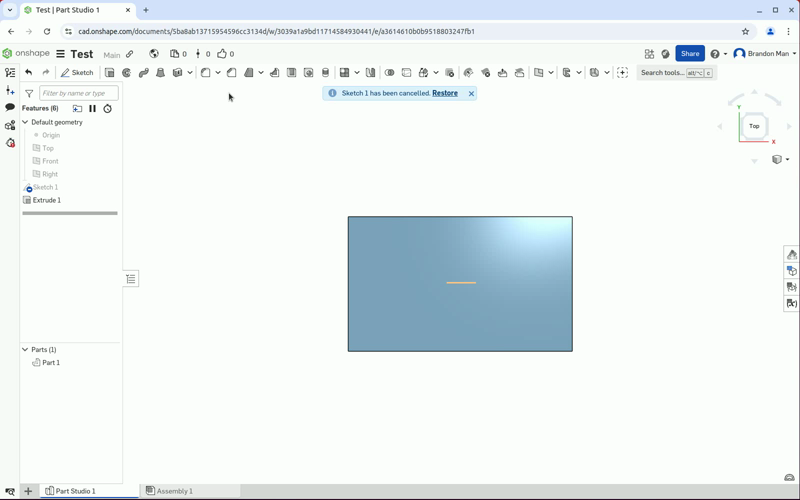
mouse_move(541, 75)
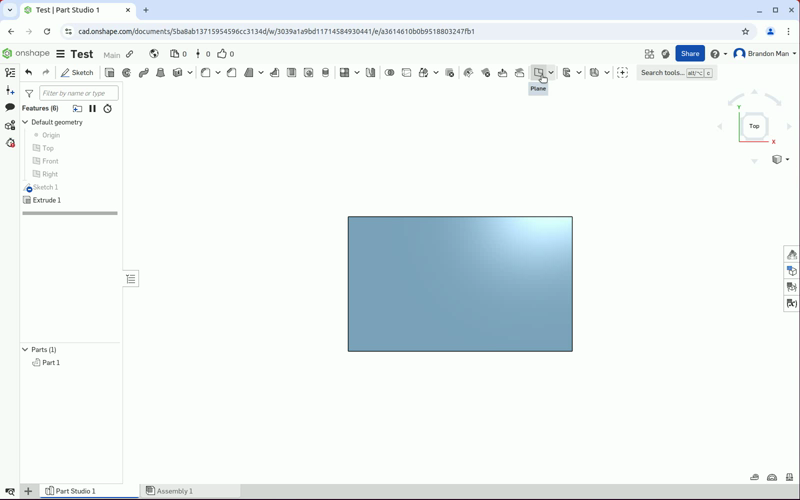
click(541, 75)
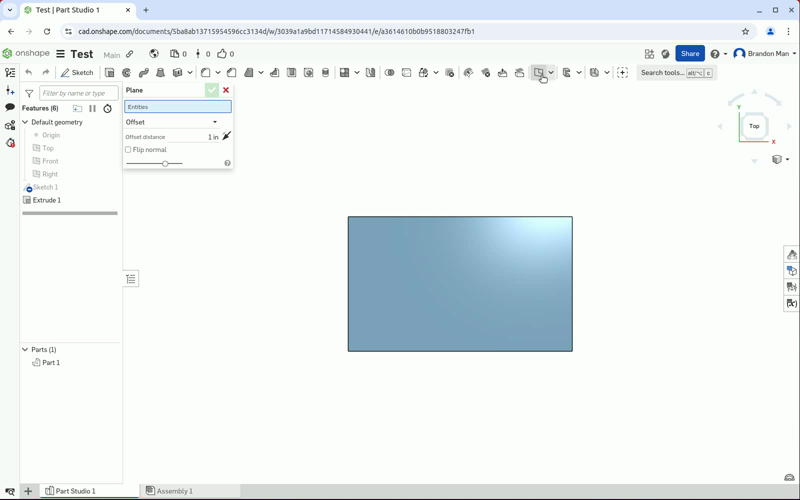
mouse_move(73, 150)
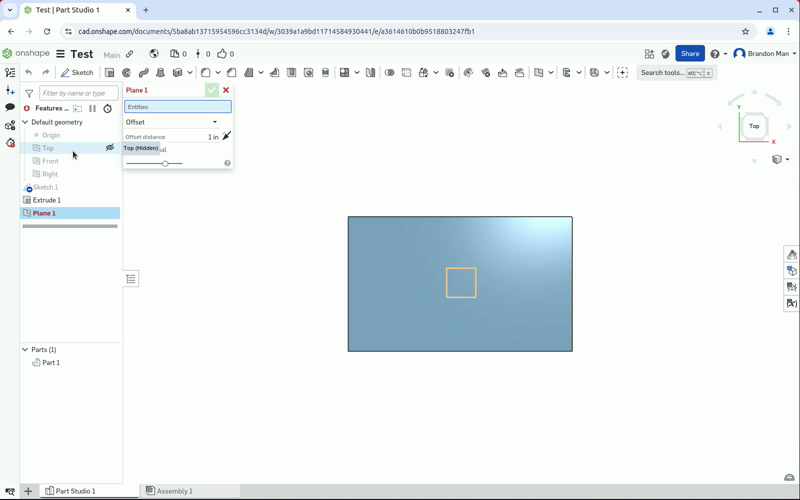
click(73, 150)
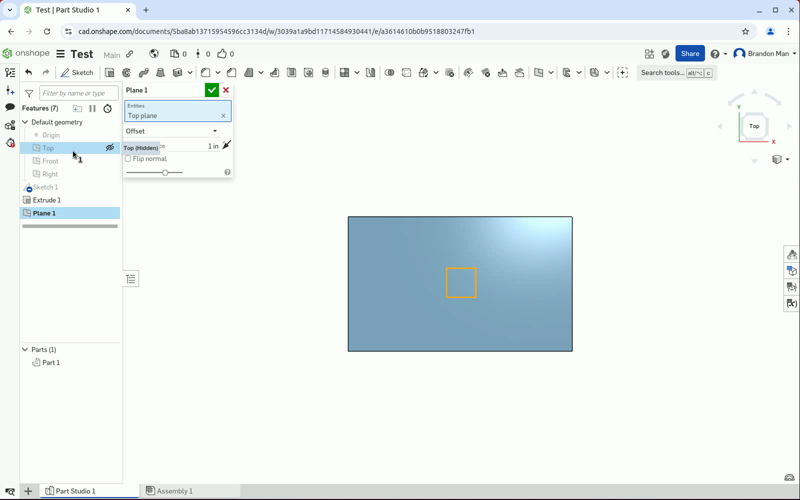
key(tab, 2)
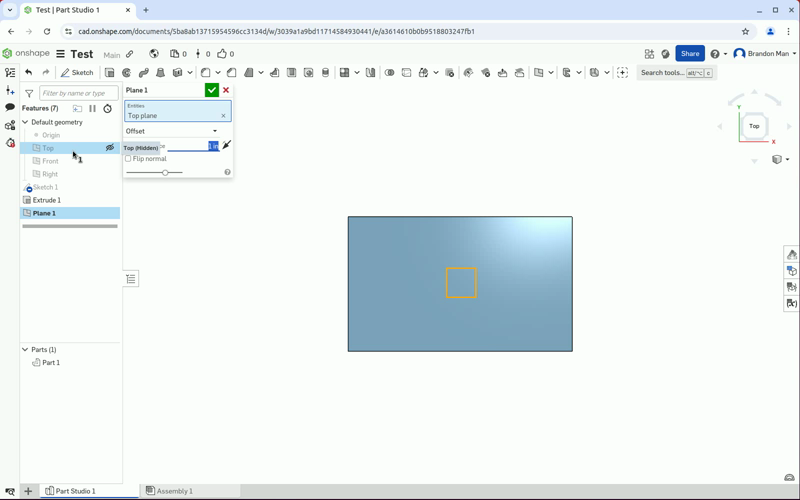
text(6.994)
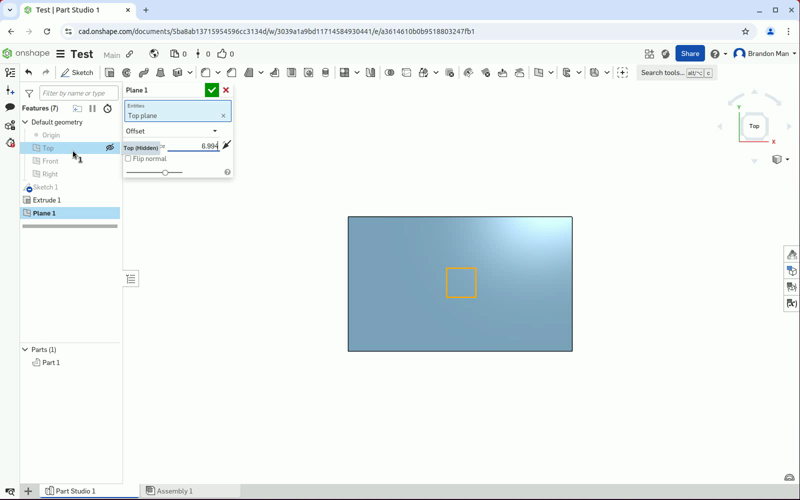
key(enter, 2)
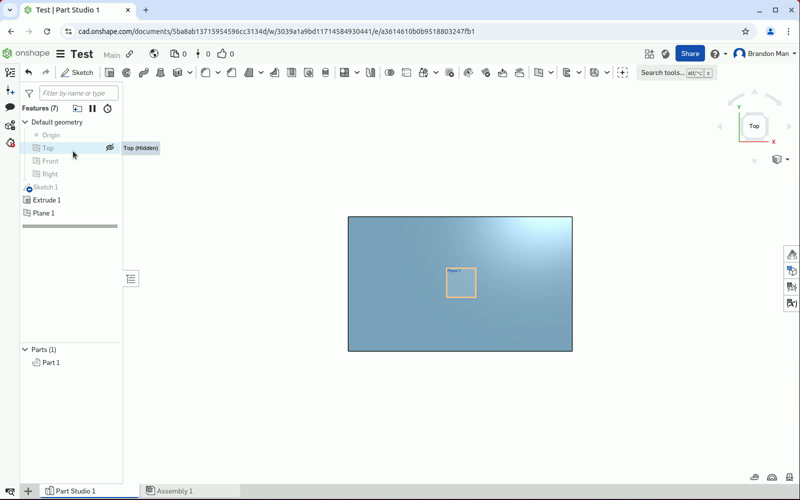
key(shift+s)
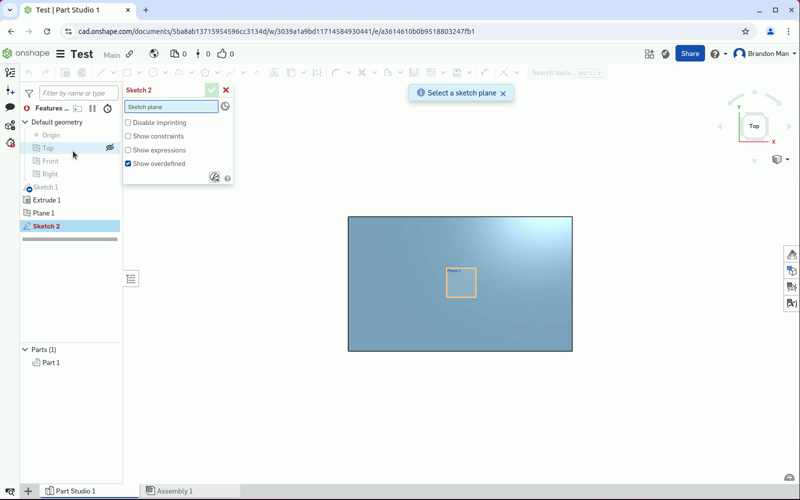
mouse_move(73, 215)
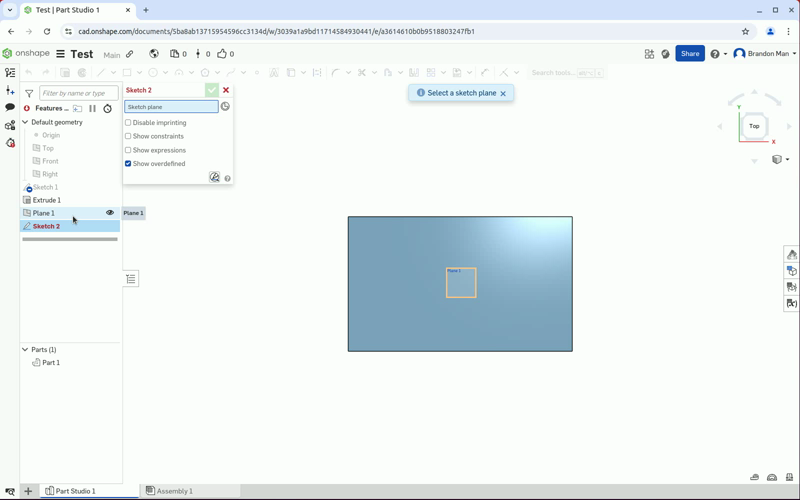
click(73, 215)
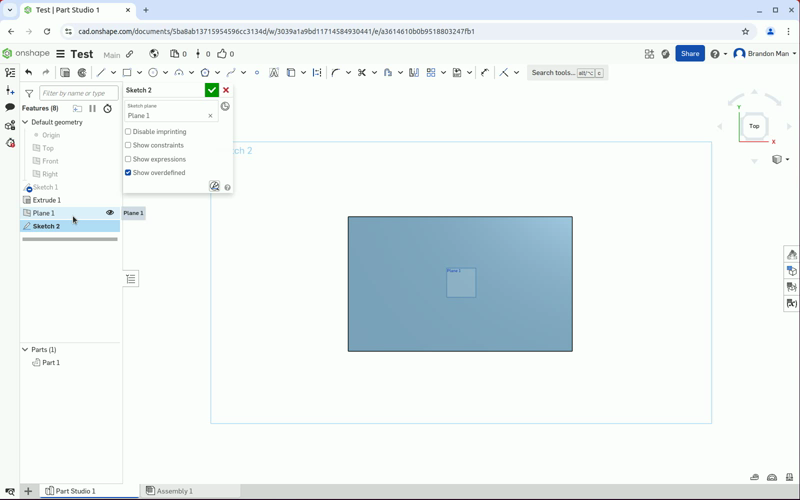
mouse_move(73, 352)
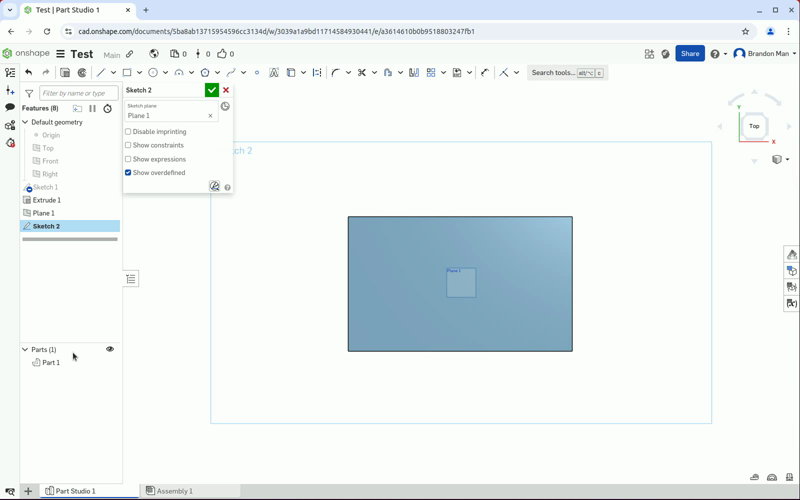
key(y)
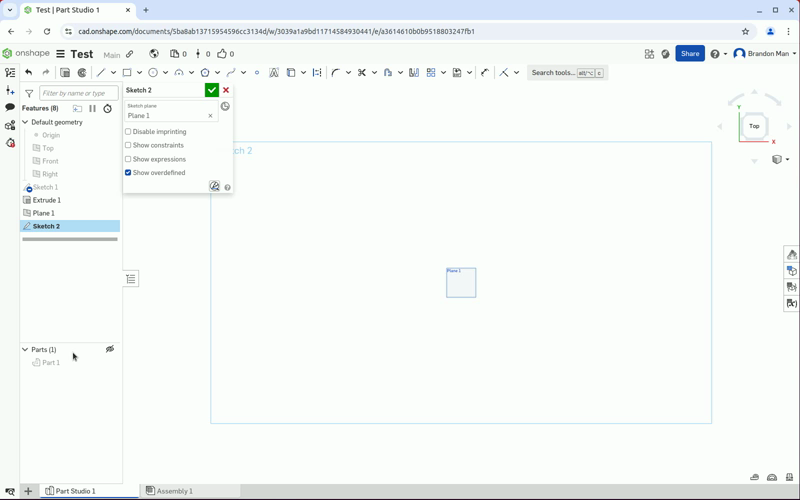
key(c)
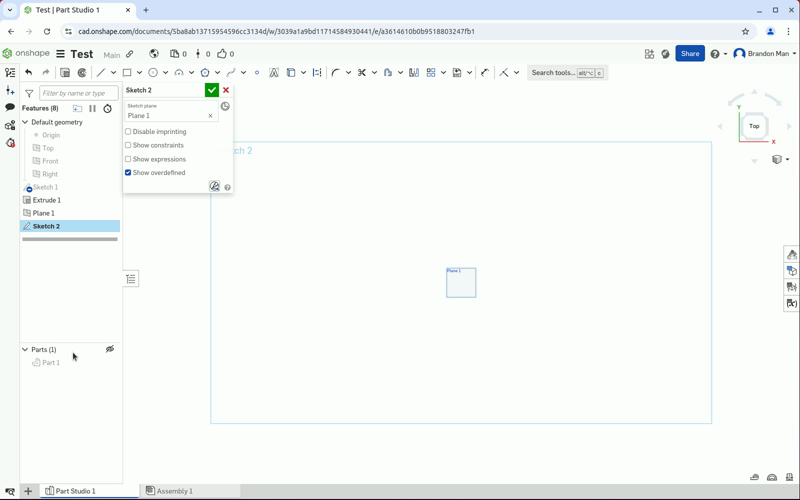
key_down(shift)
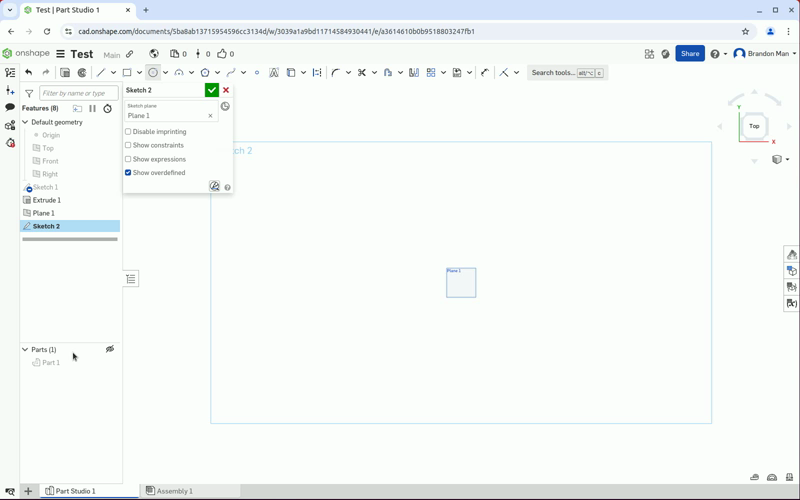
mouse_move(386, 282)
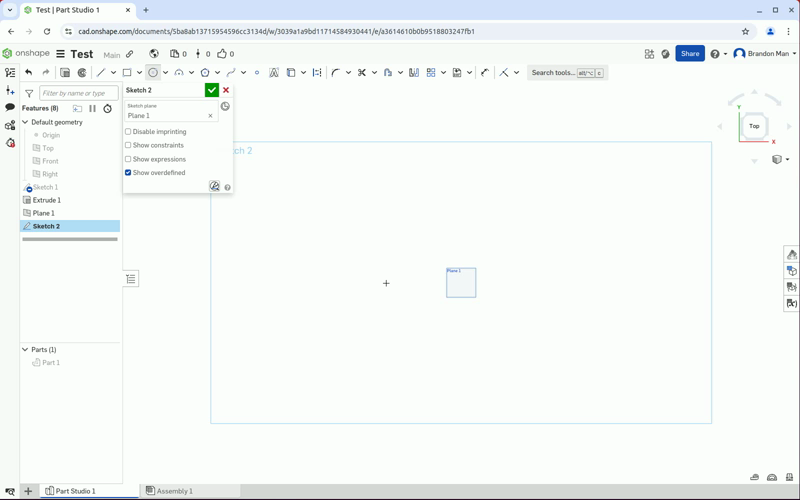
click(386, 282)
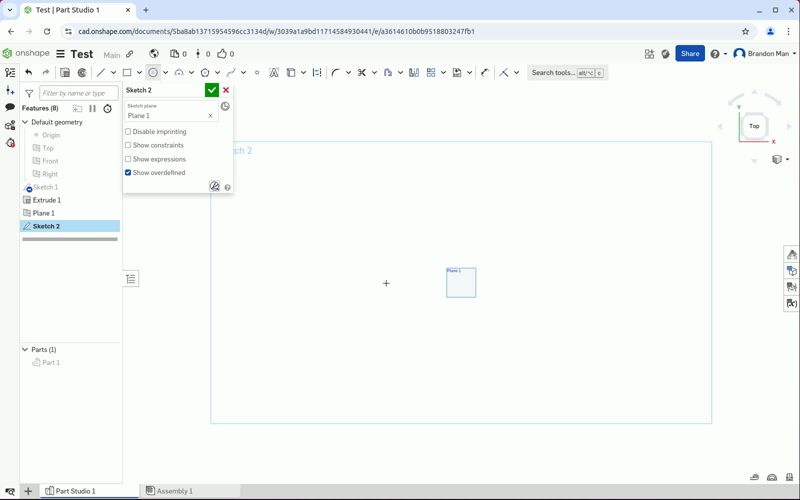
key_up(shift)
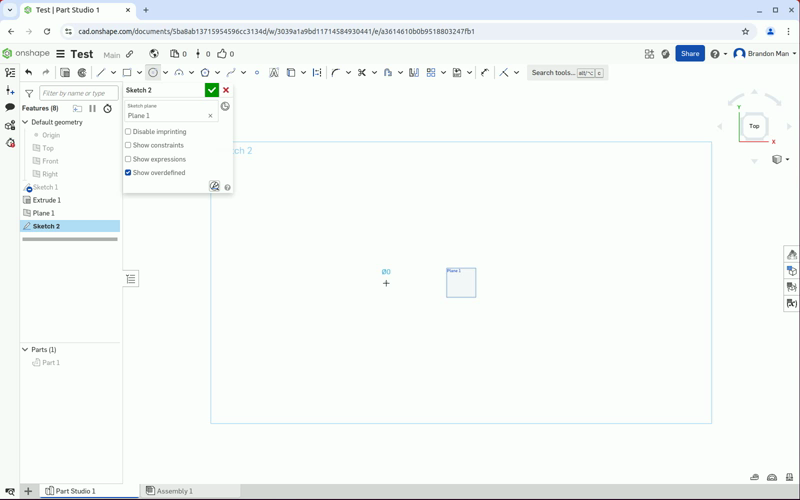
mouse_move(404, 282)
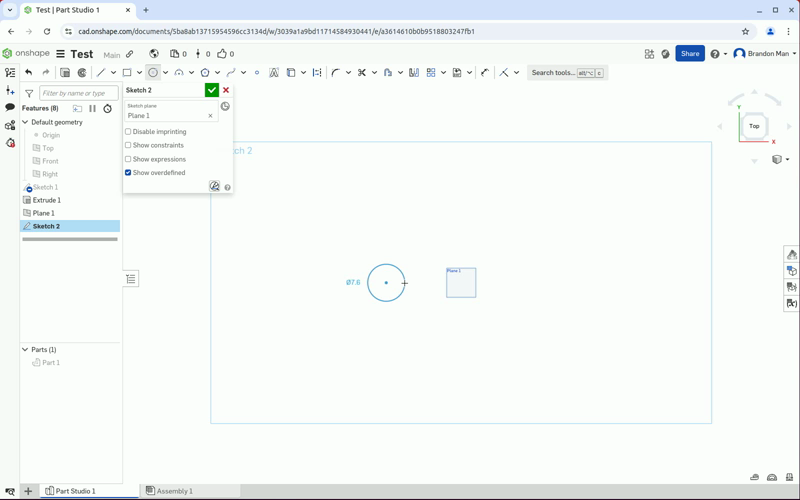
click(404, 282)
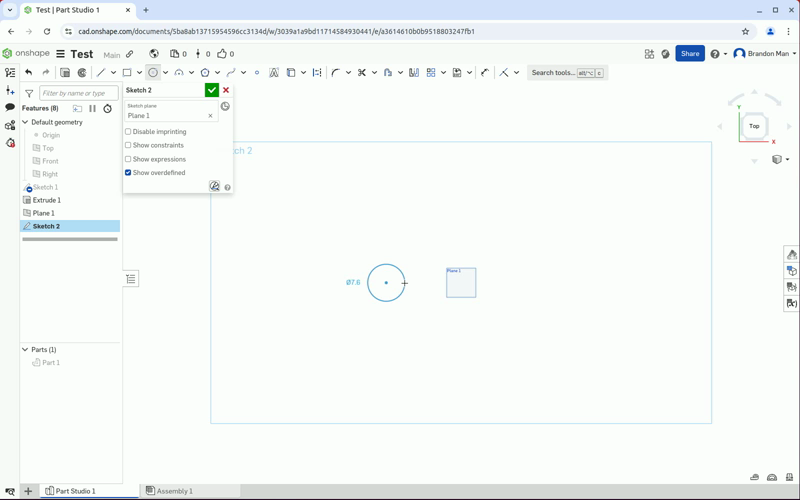
key(esc)
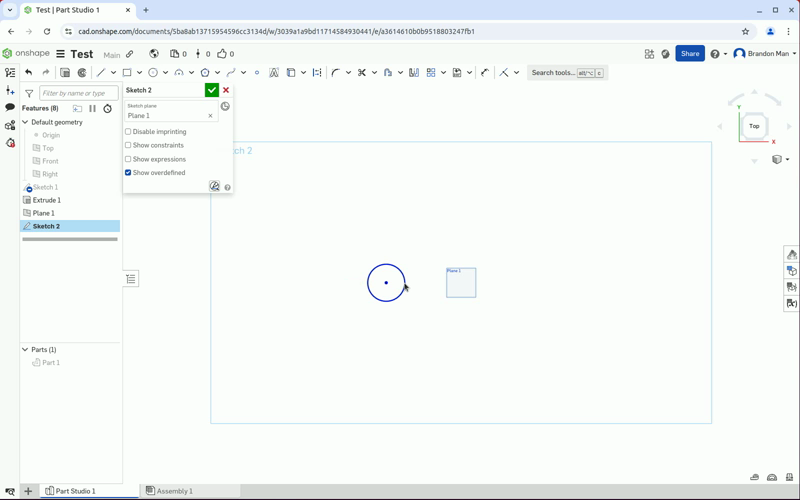
mouse_move(384, 298)
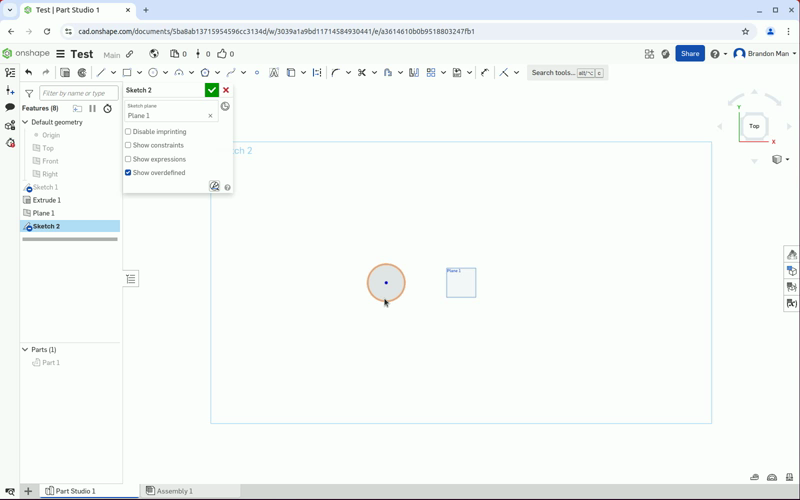
scroll(6)
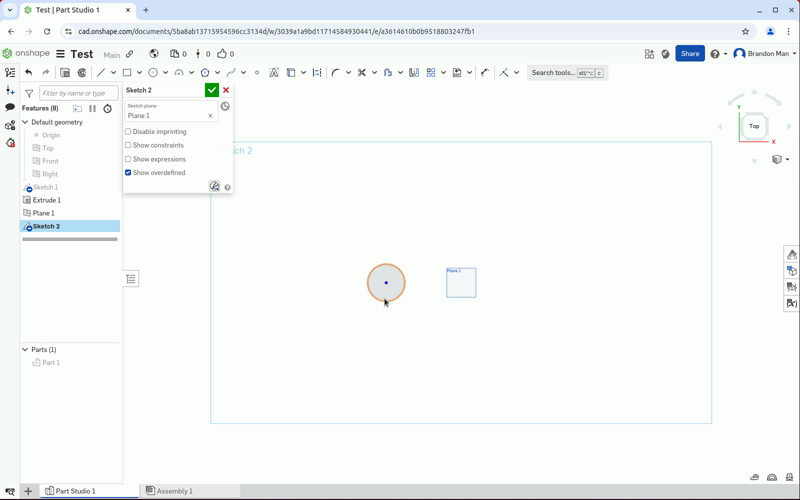
scroll(6)
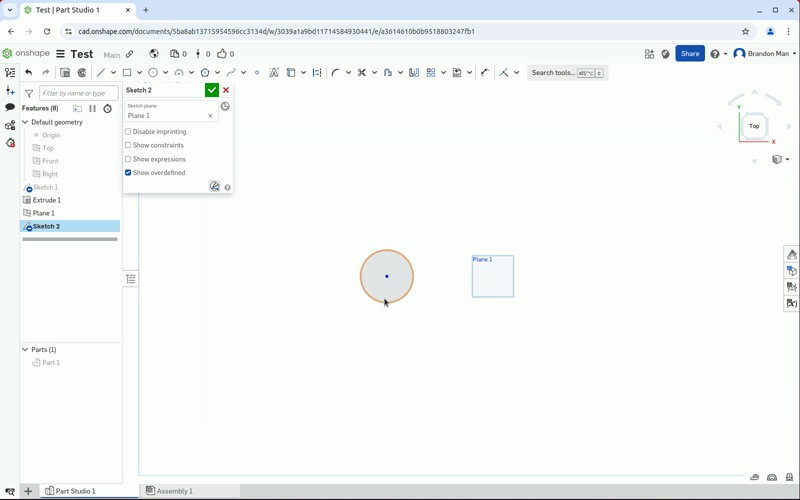
scroll(6)
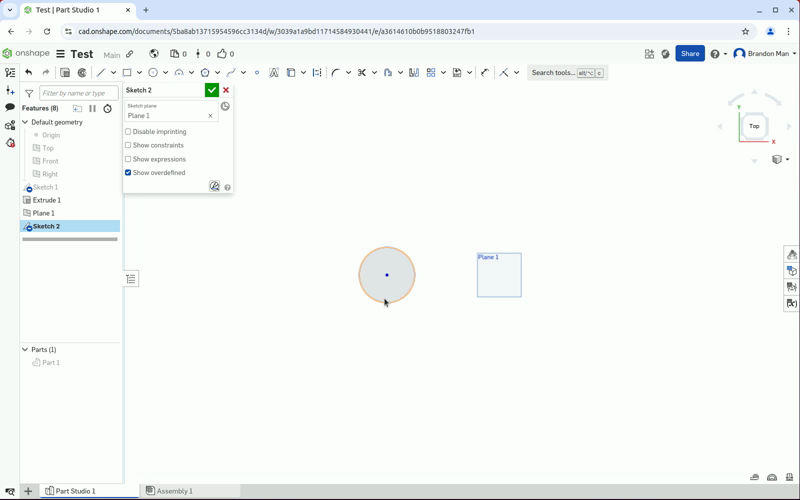
scroll(6)
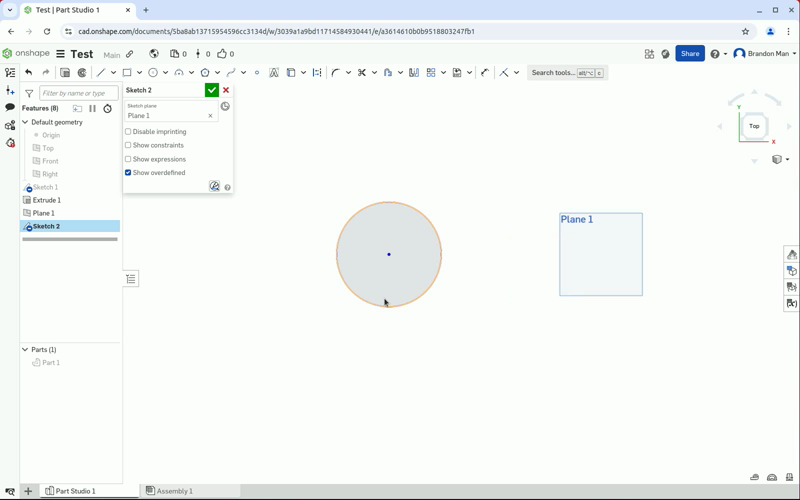
scroll(6)
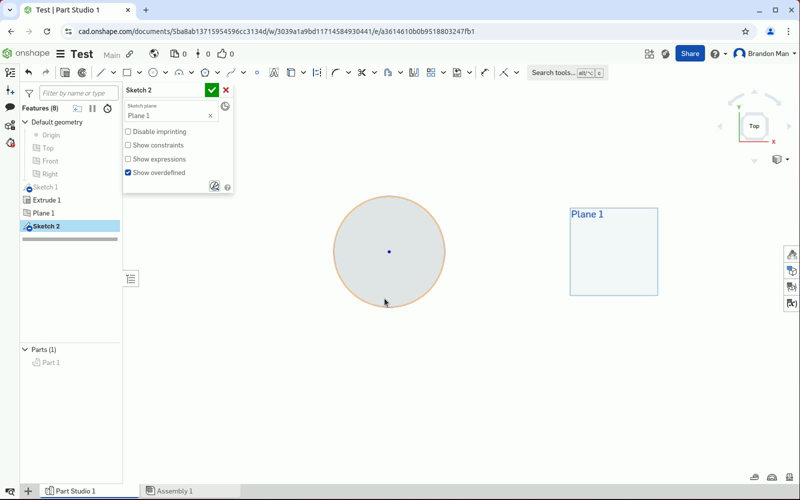
scroll(6)
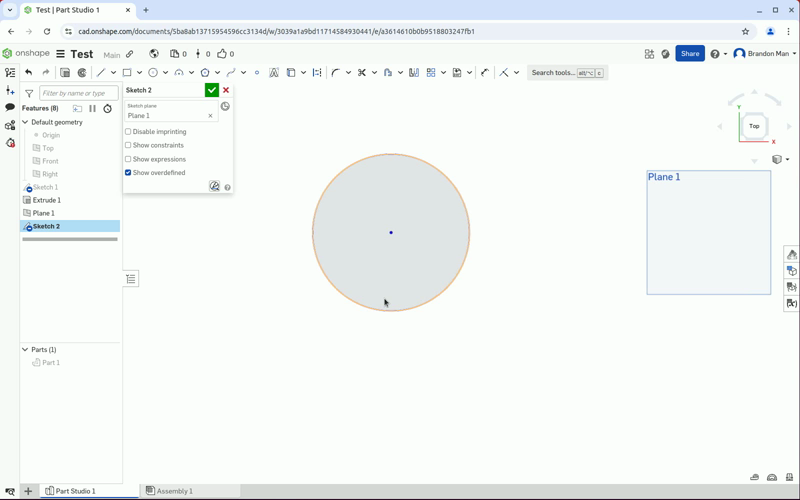
scroll(6)
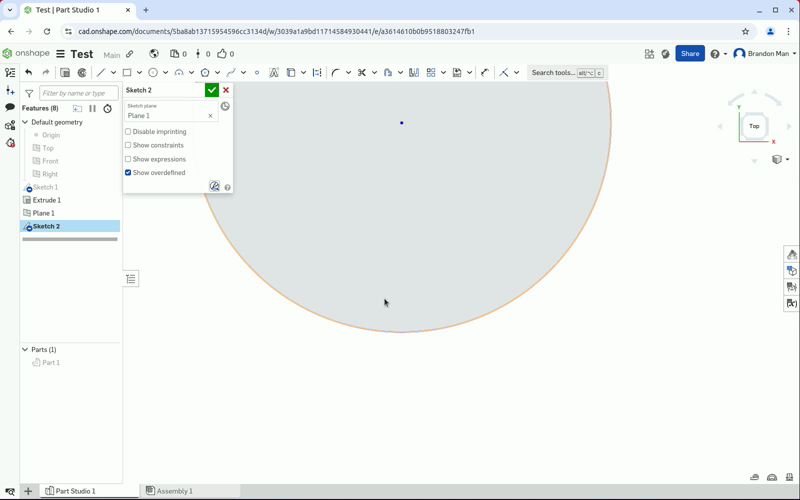
click(384, 298)
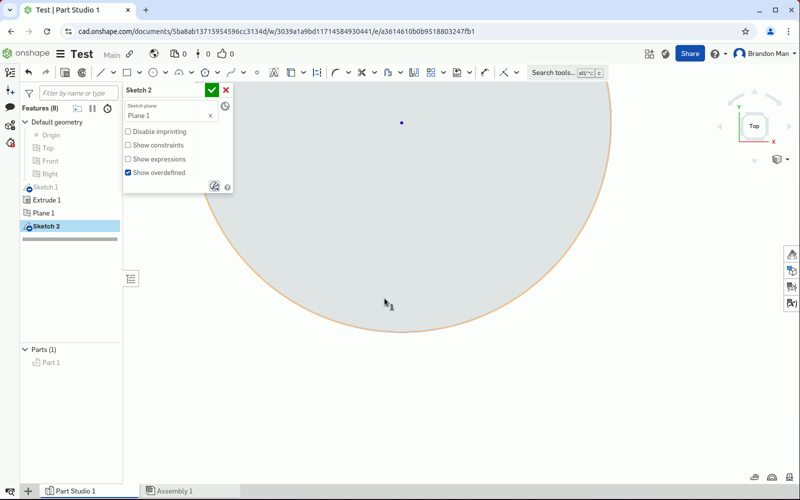
scroll(-6)
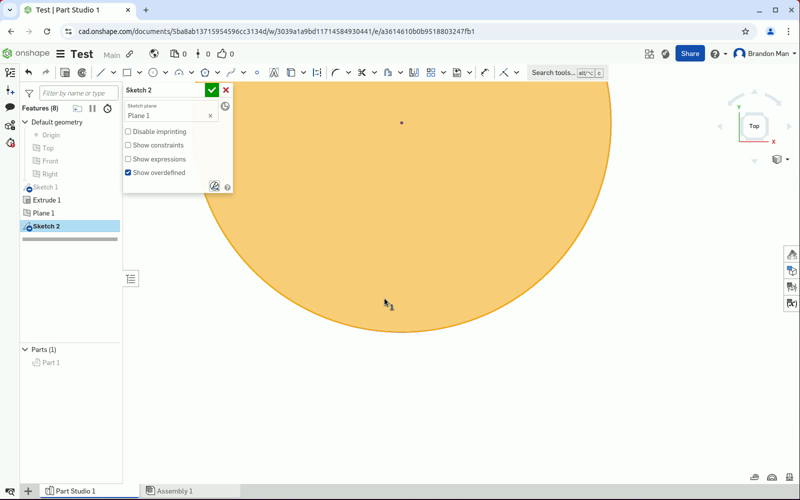
scroll(-6)
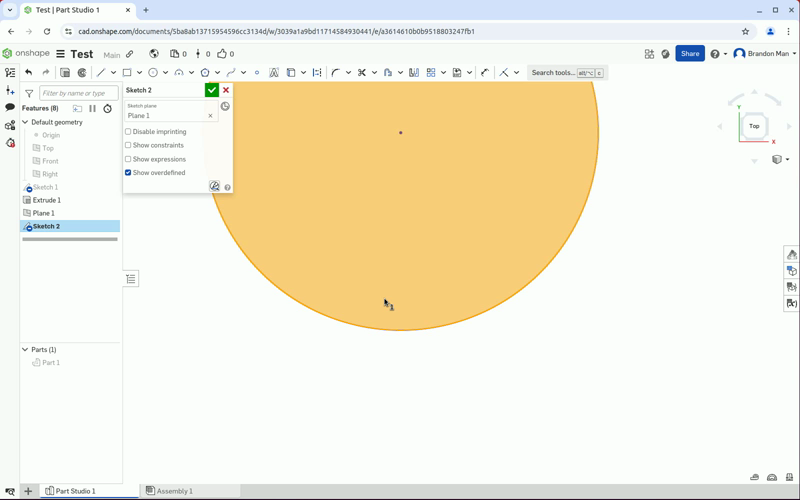
scroll(-6)
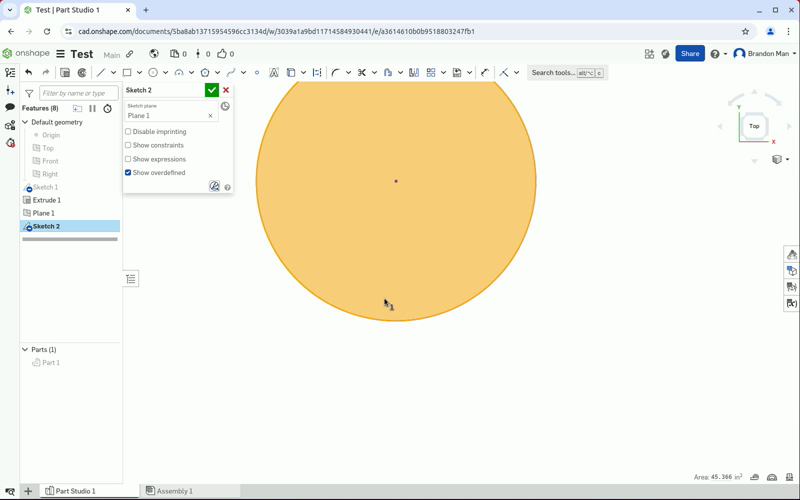
scroll(-6)
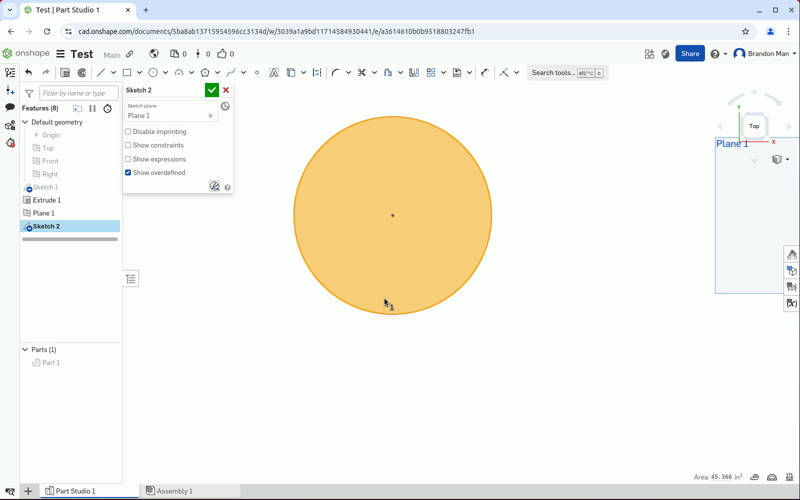
scroll(-6)
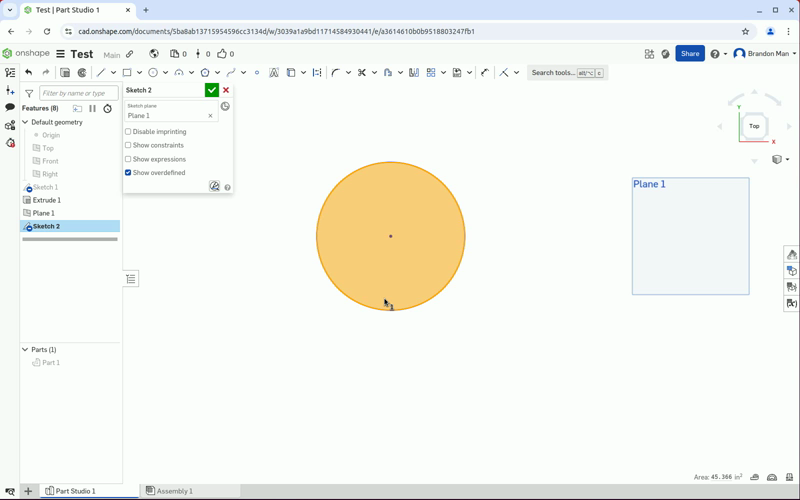
scroll(-6)
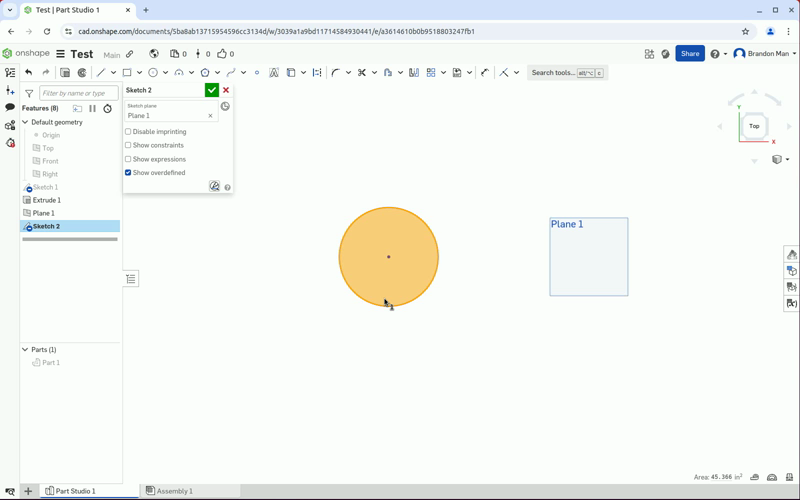
scroll(-6)
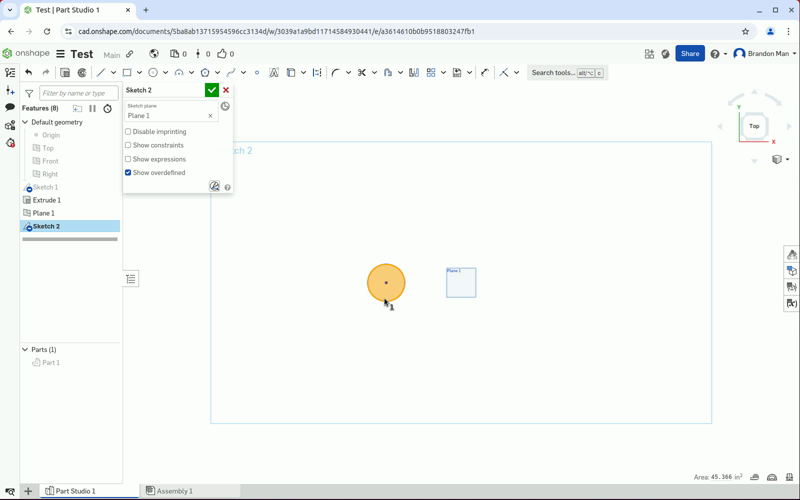
mouse_move(73, 352)
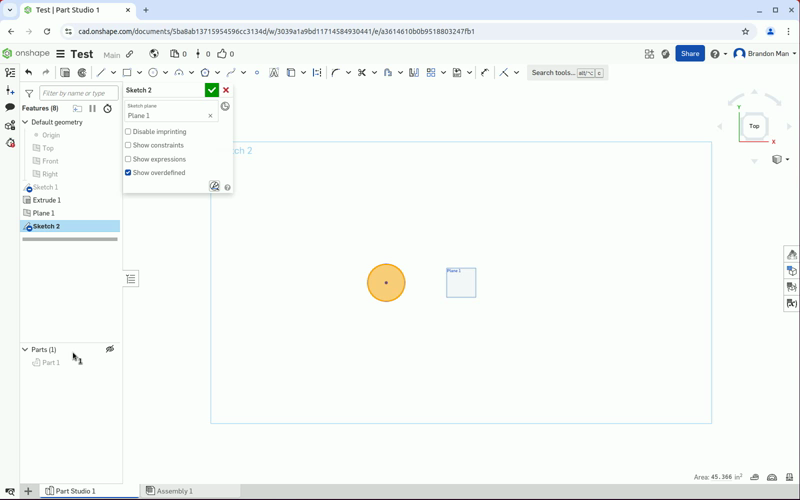
key(shift+y)
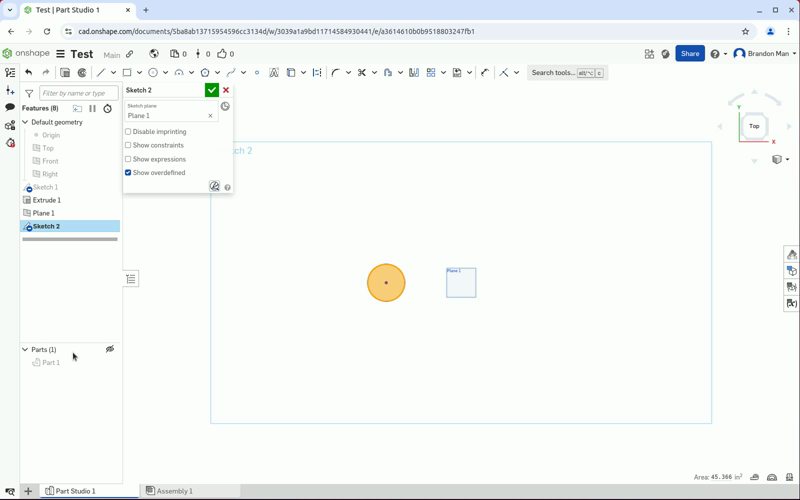
key(shift+e)
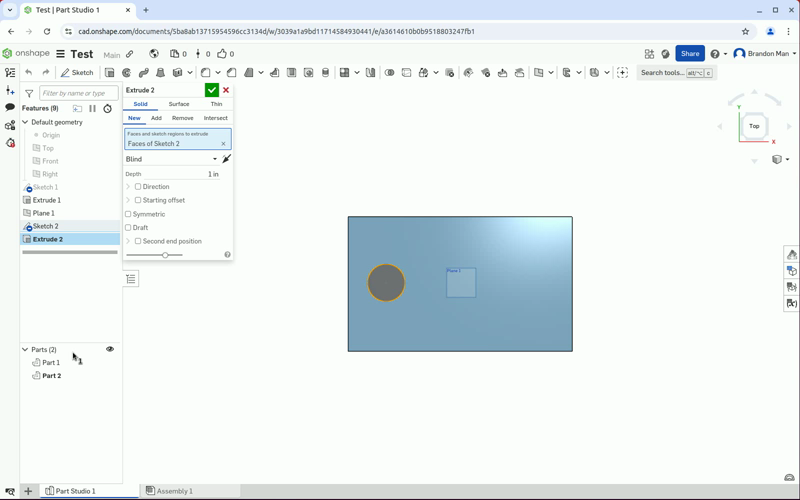
mouse_move(143, 106)
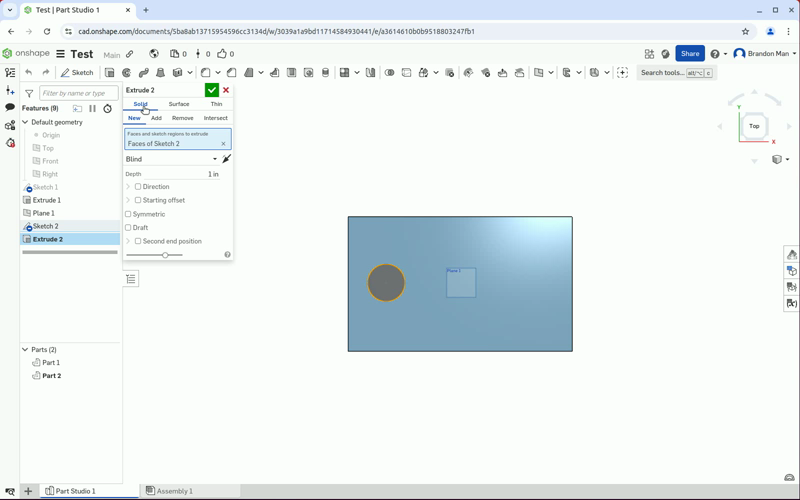
click(143, 106)
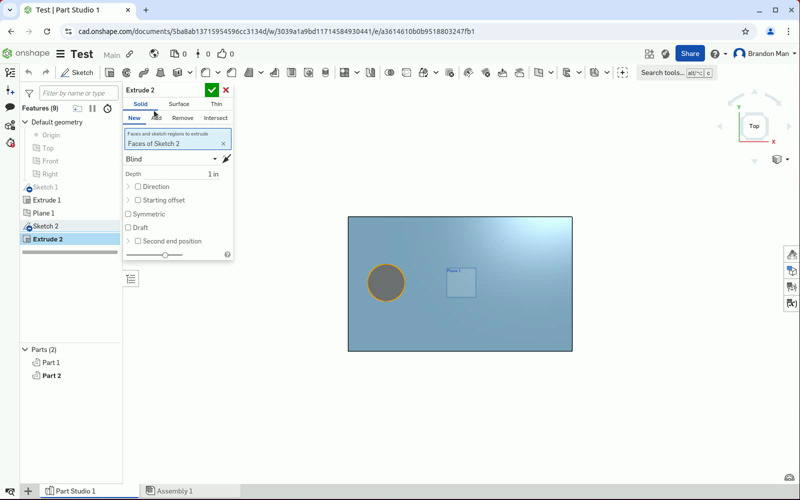
mouse_move(186, 120)
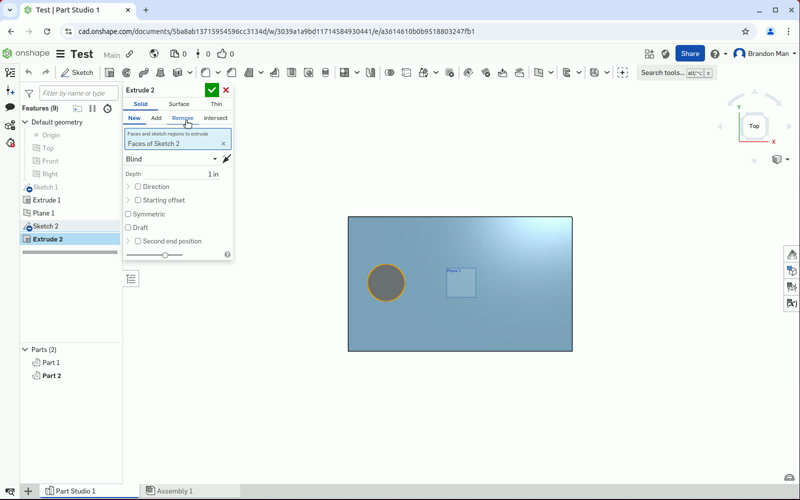
click(186, 120)
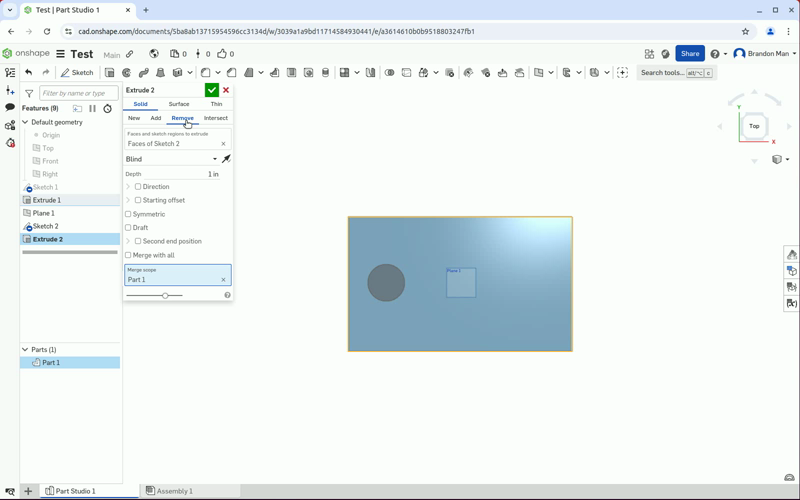
key(tab, 4)
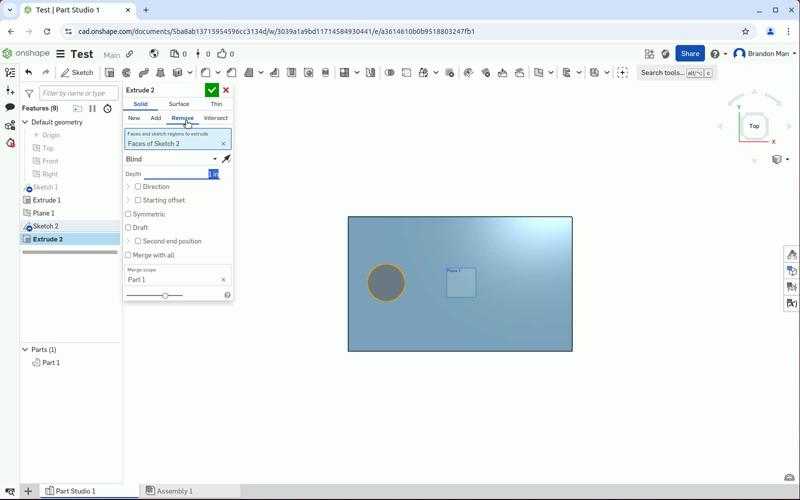
text(23.108)
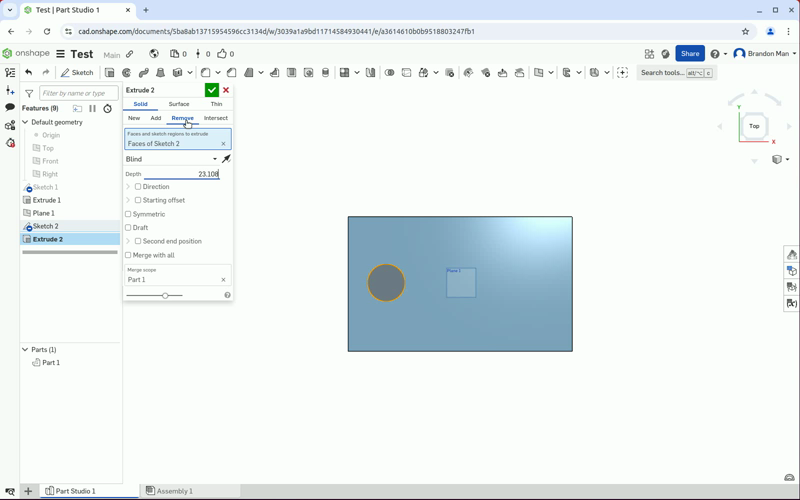
key(tab, 6)
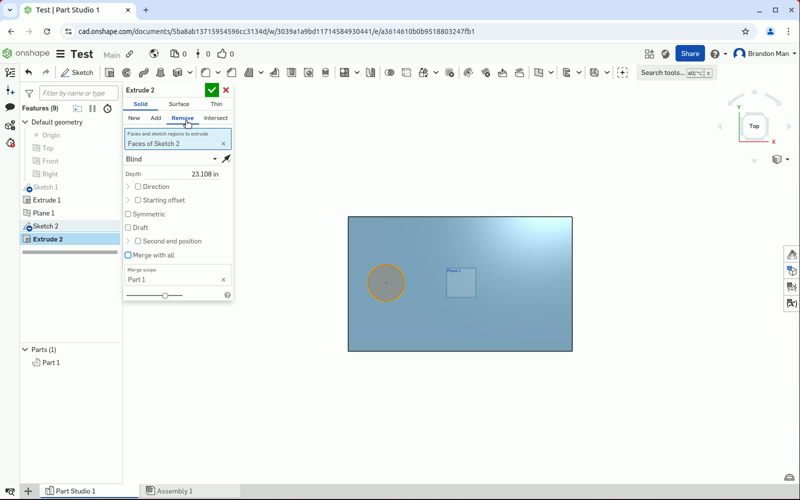
key(space)
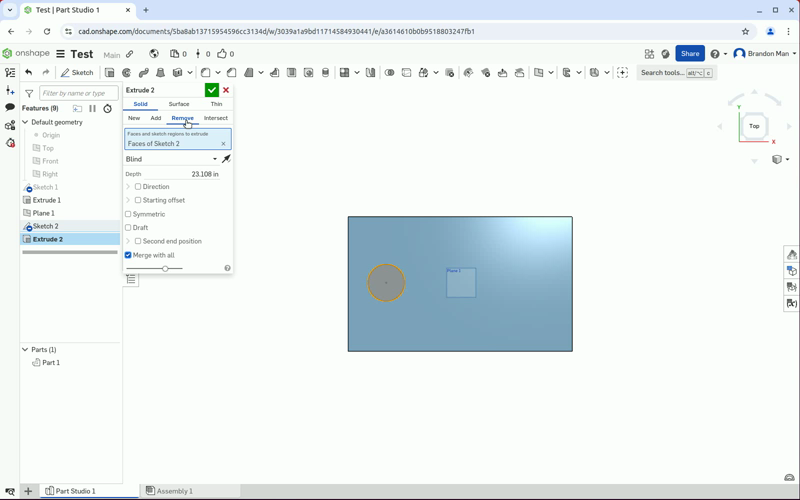
key(enter)
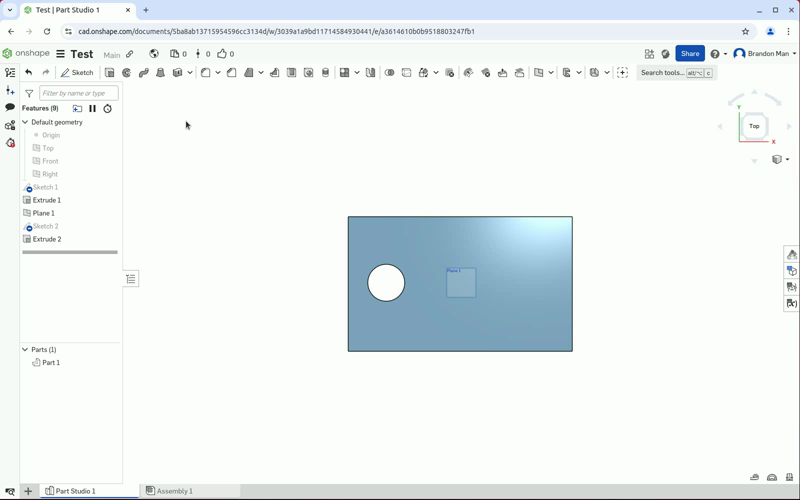
key(shift+h)
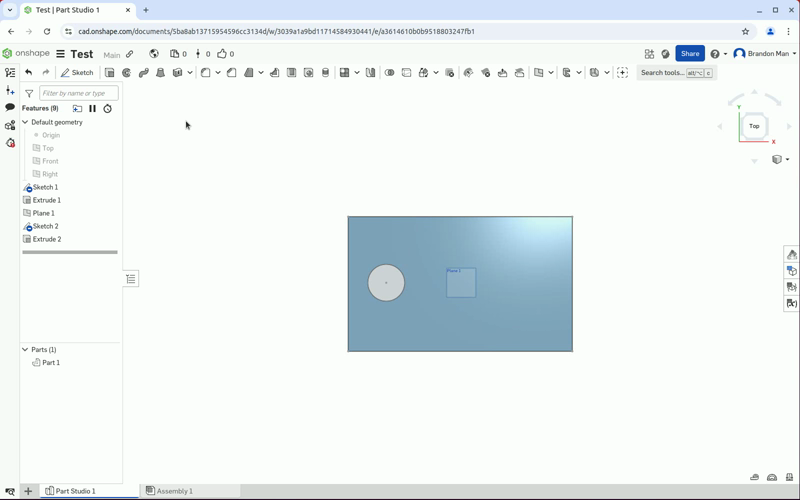
key(shift+h)
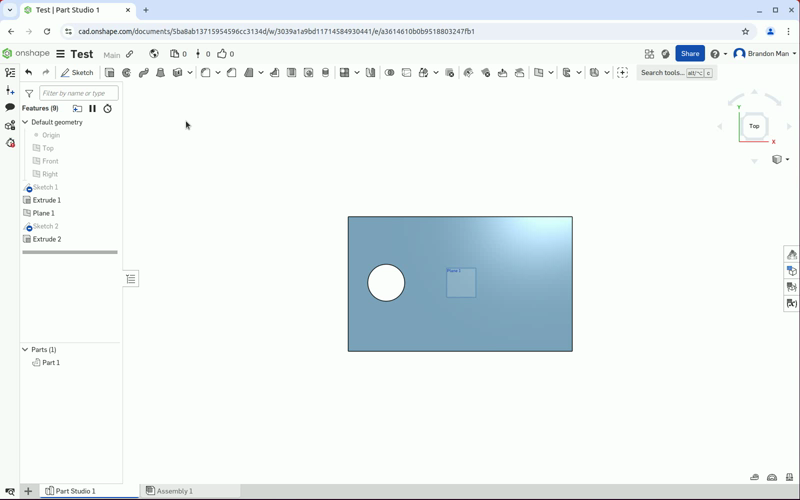
mouse_move(73, 189)
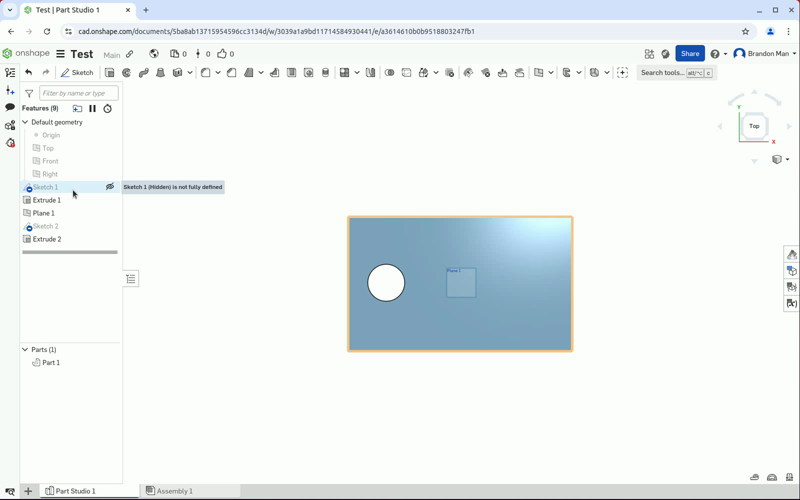
click(73, 189)
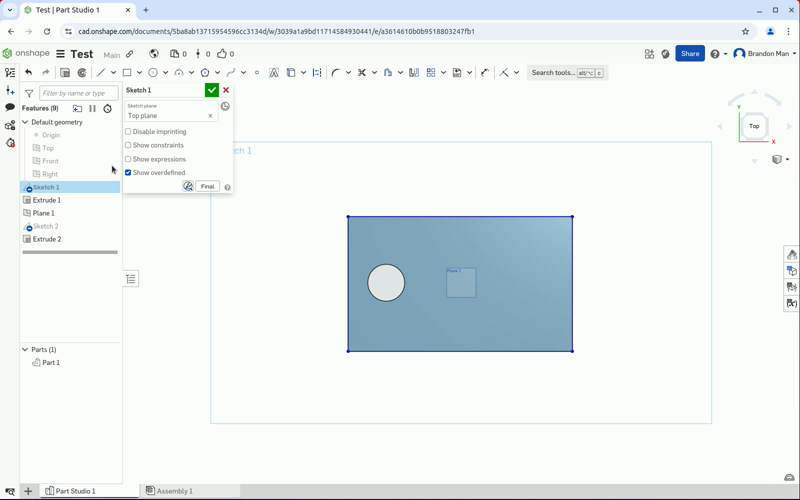
mouse_move(229, 92)
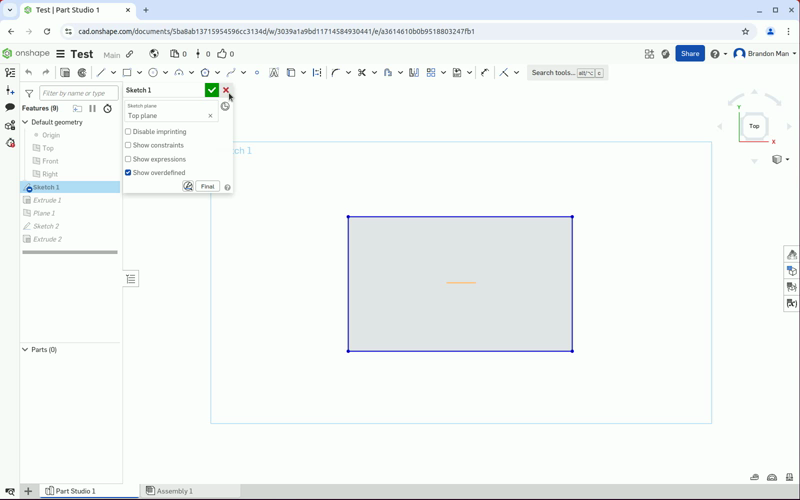
click(229, 92)
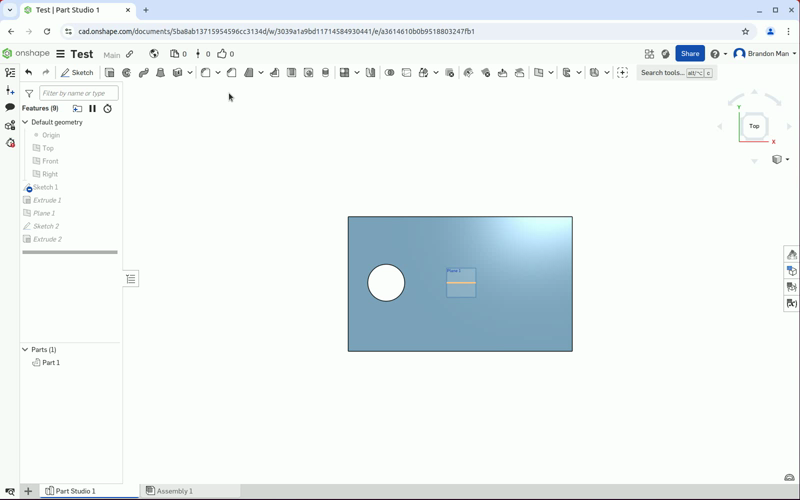
key(shift+s)
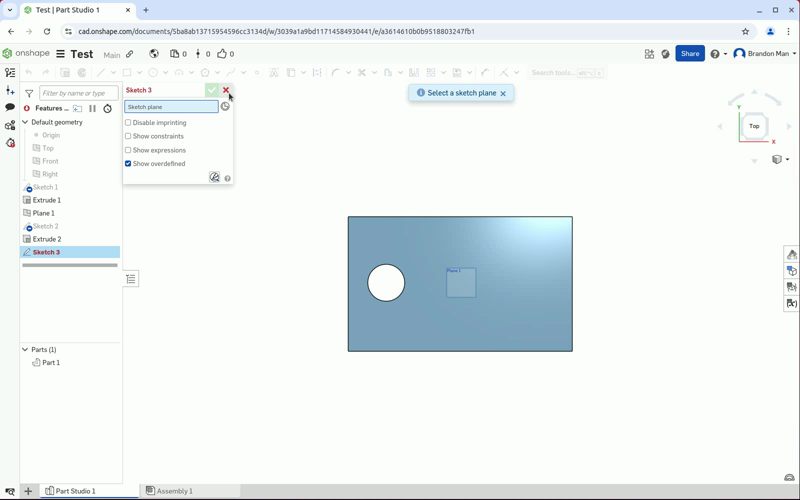
mouse_move(73, 215)
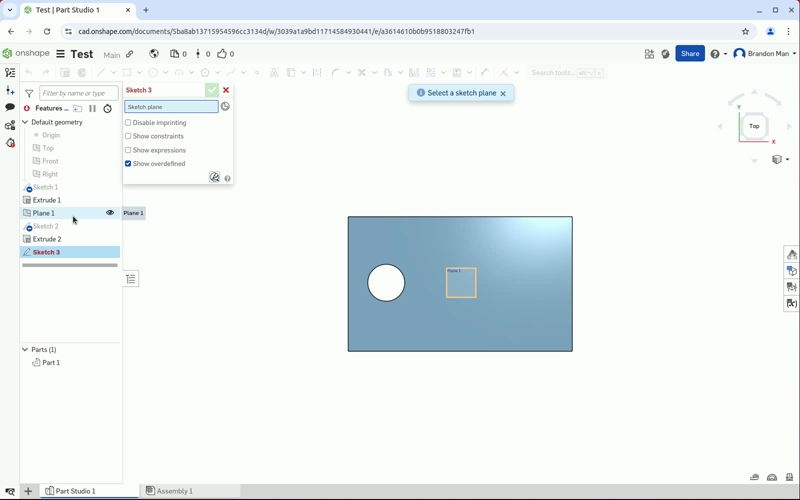
click(73, 215)
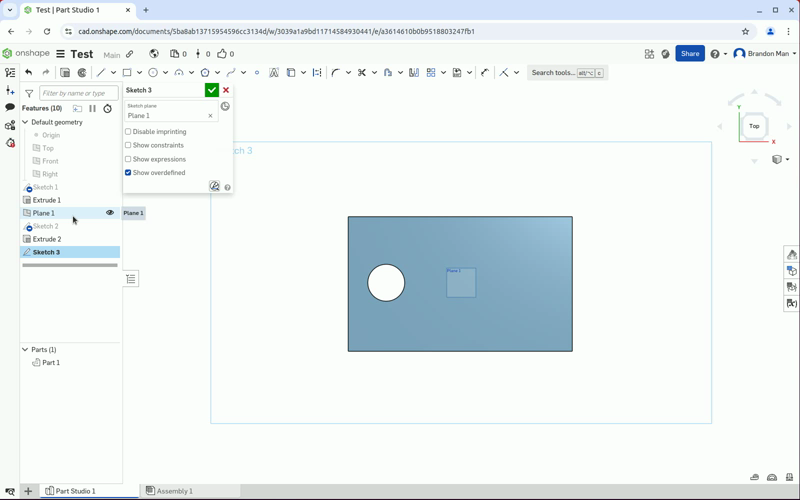
mouse_move(73, 352)
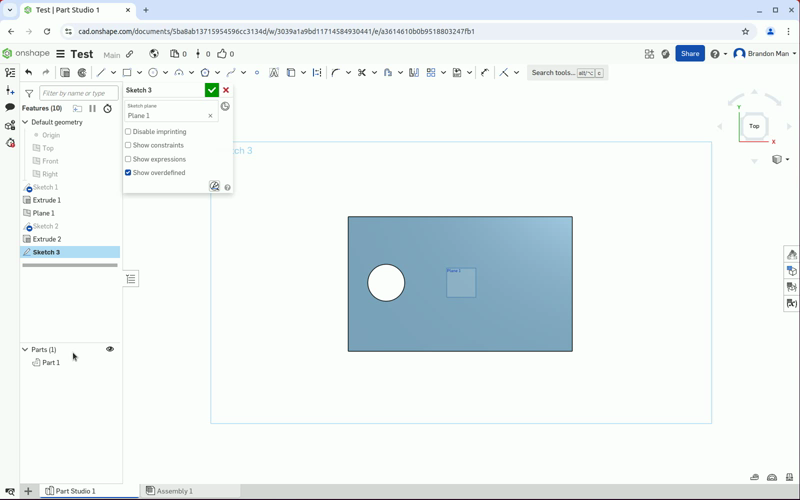
key(y)
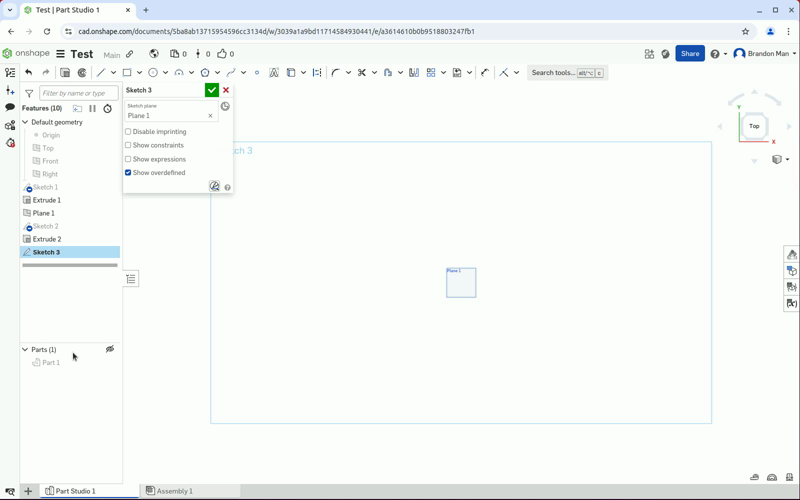
key(c)
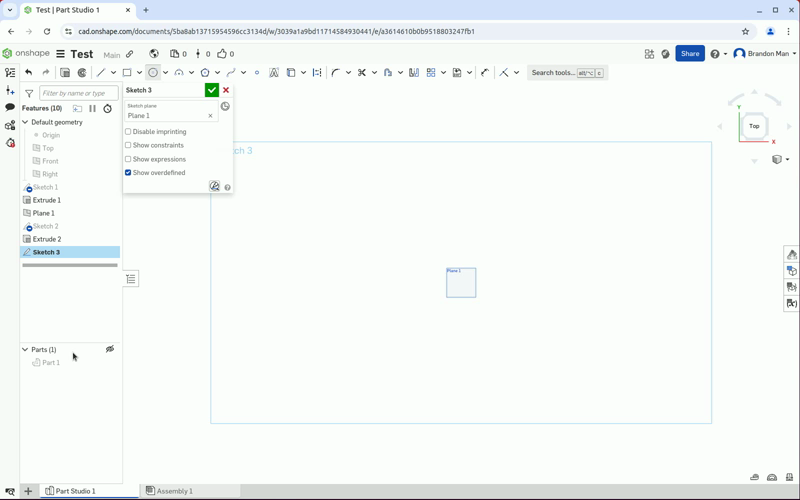
key_down(shift)
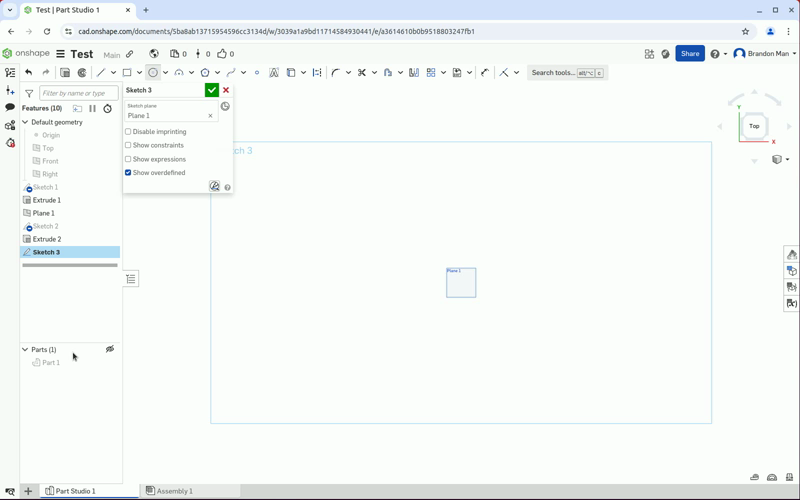
mouse_move(536, 282)
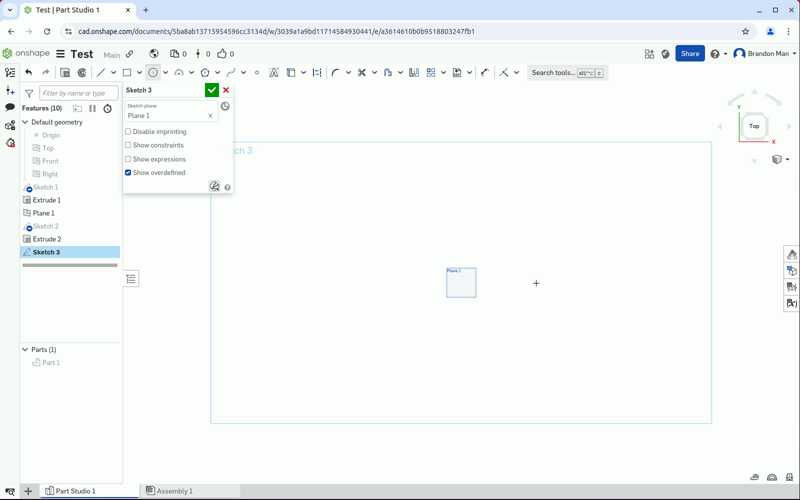
click(536, 282)
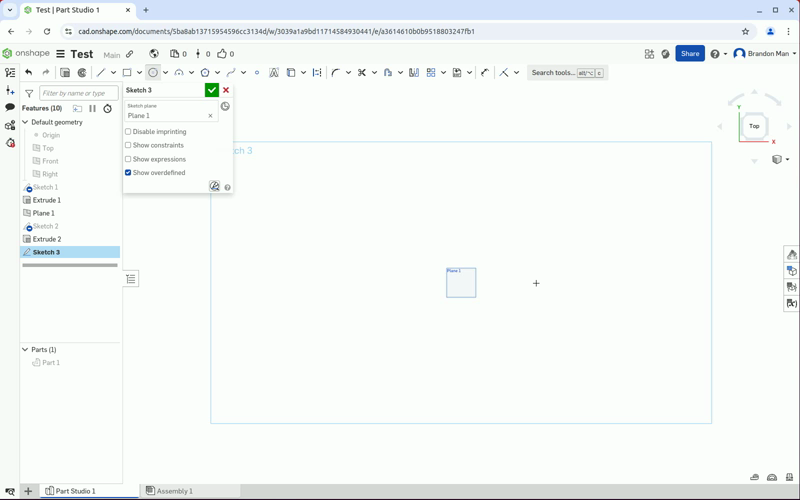
key_up(shift)
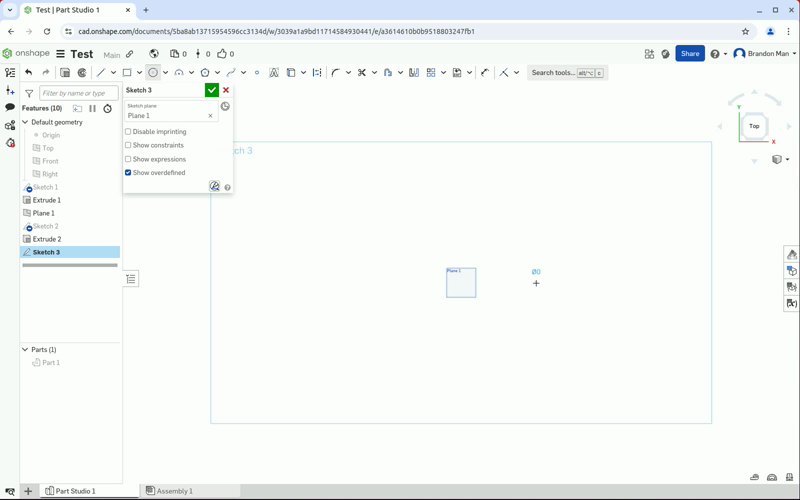
mouse_move(554, 282)
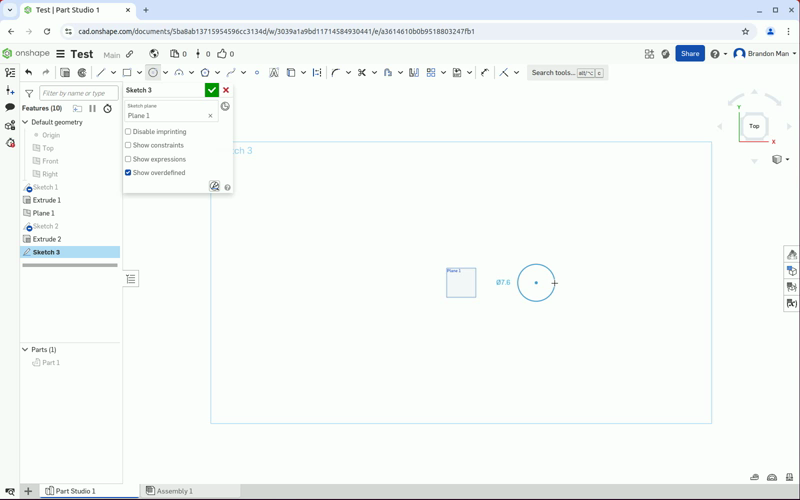
click(554, 282)
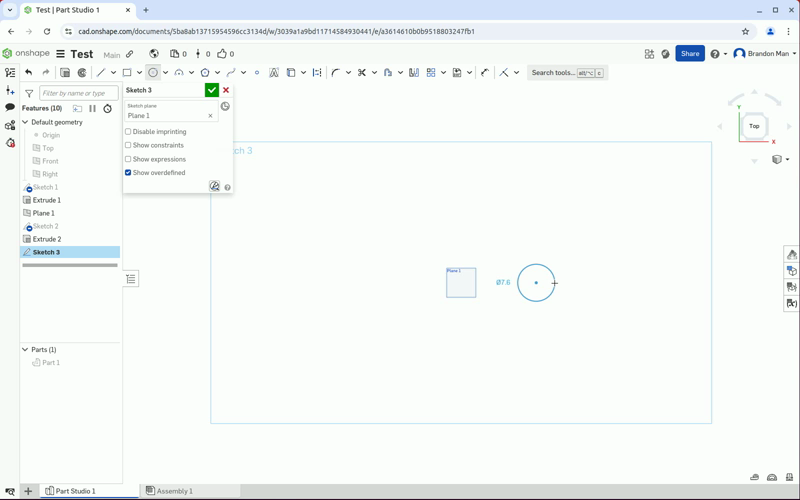
key(esc)
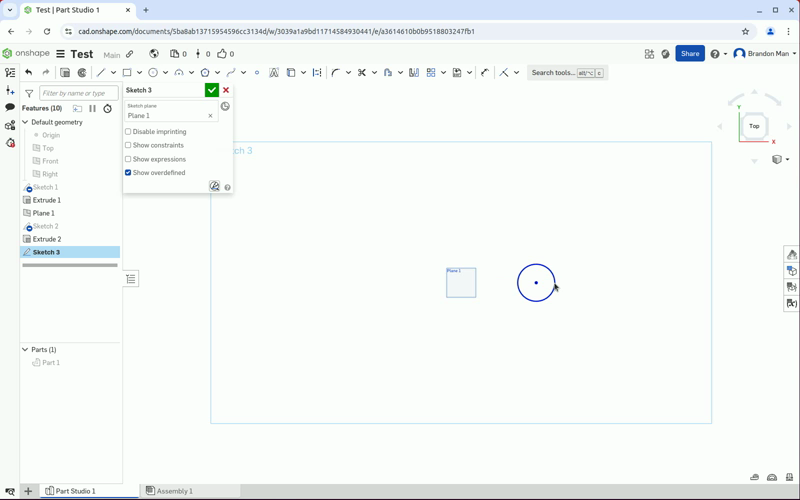
mouse_move(524, 277)
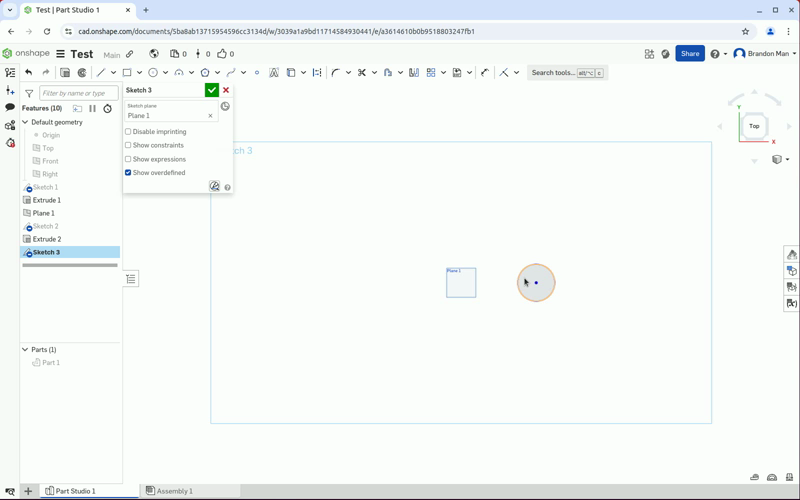
scroll(6)
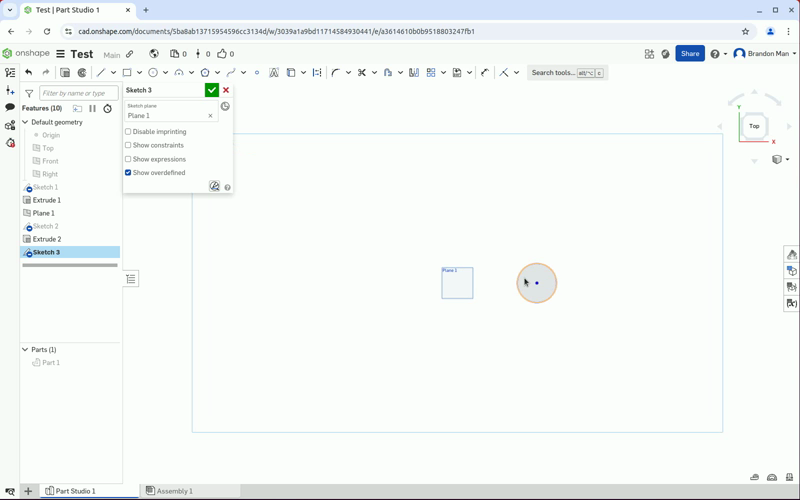
scroll(6)
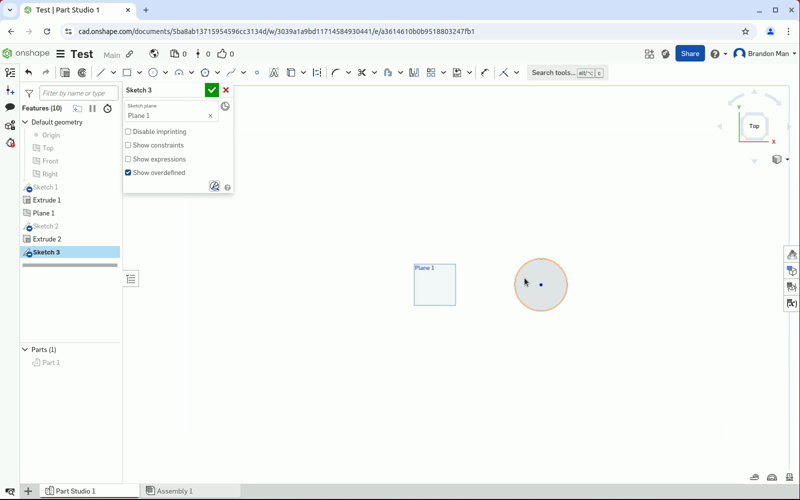
scroll(6)
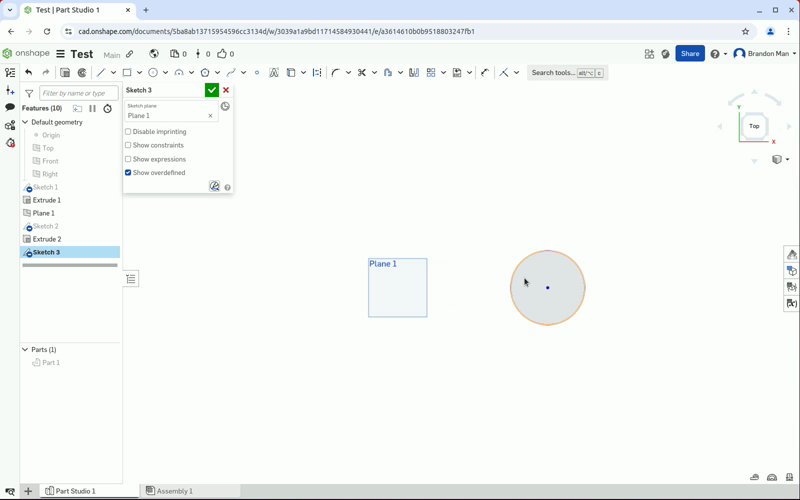
scroll(6)
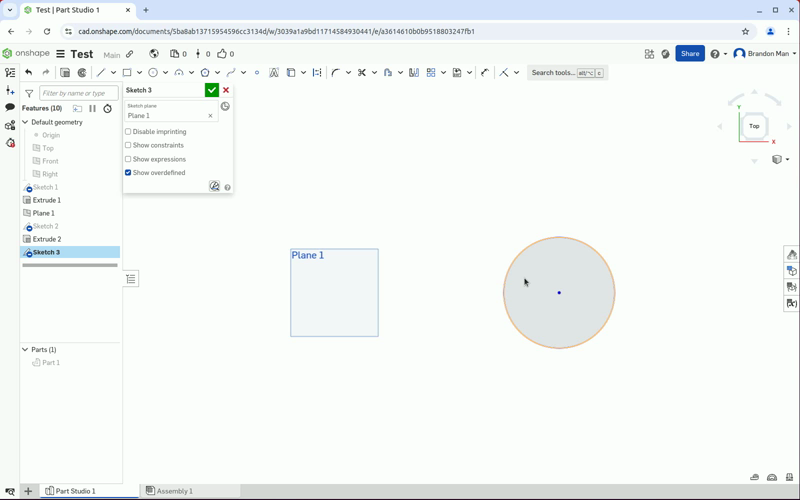
scroll(6)
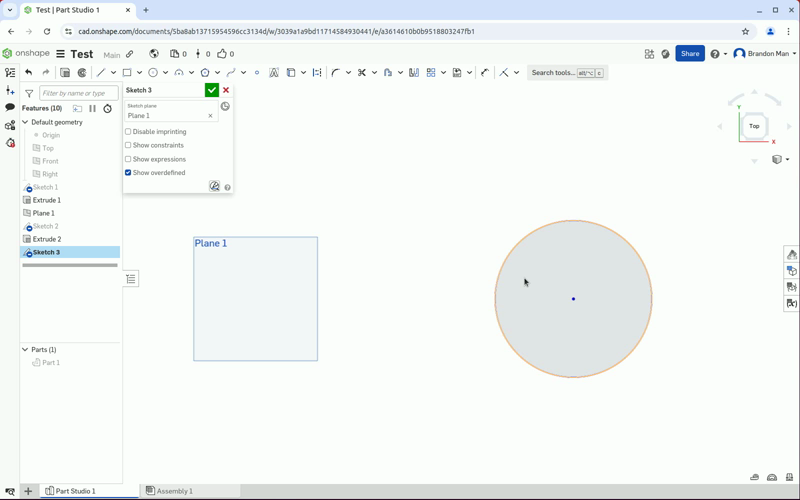
scroll(6)
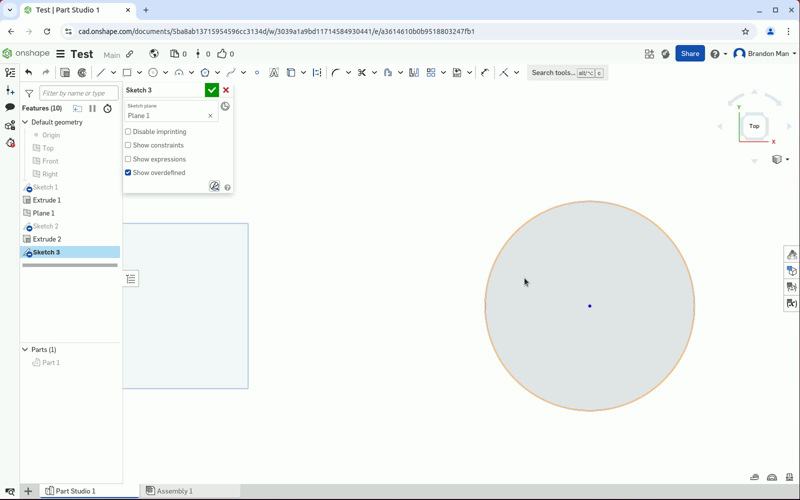
scroll(6)
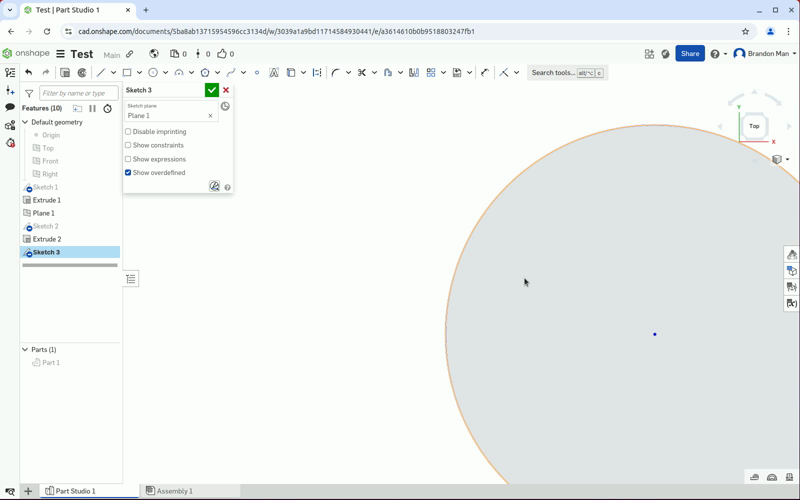
click(524, 277)
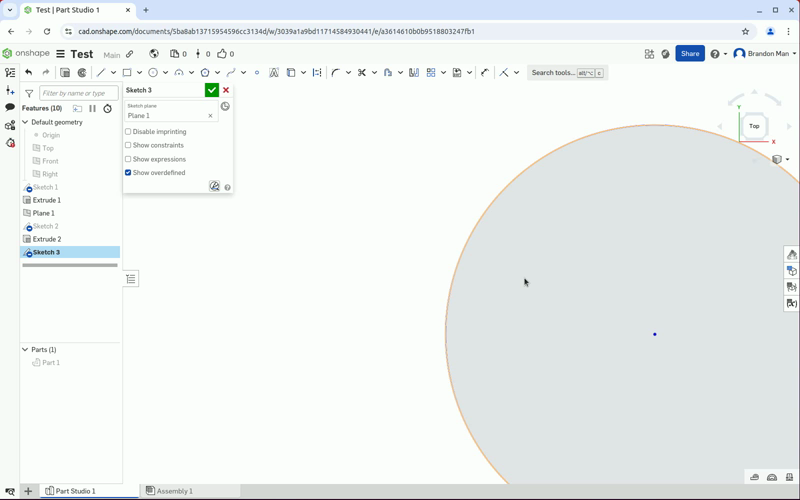
scroll(-6)
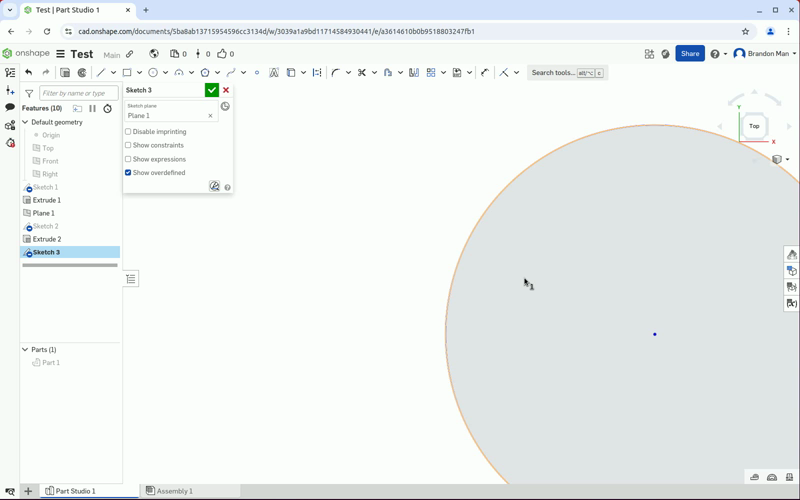
scroll(-6)
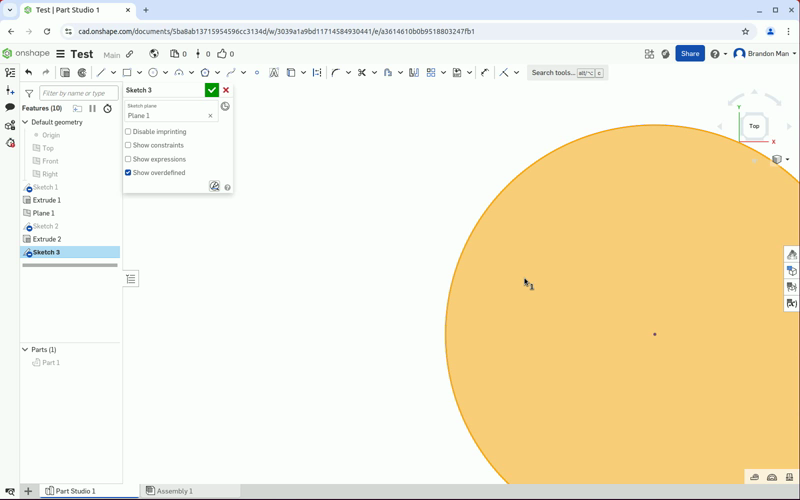
scroll(-6)
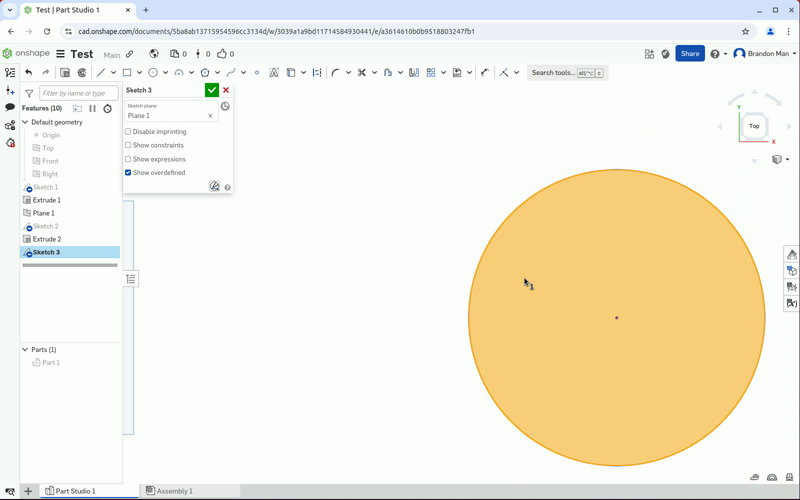
scroll(-6)
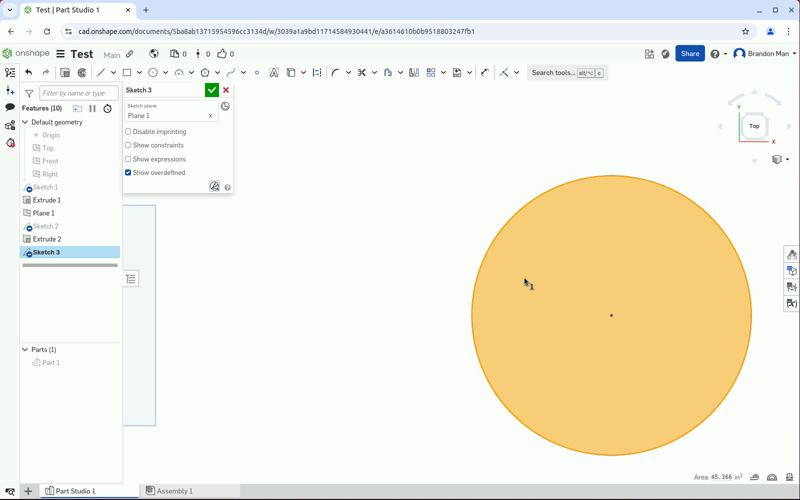
scroll(-6)
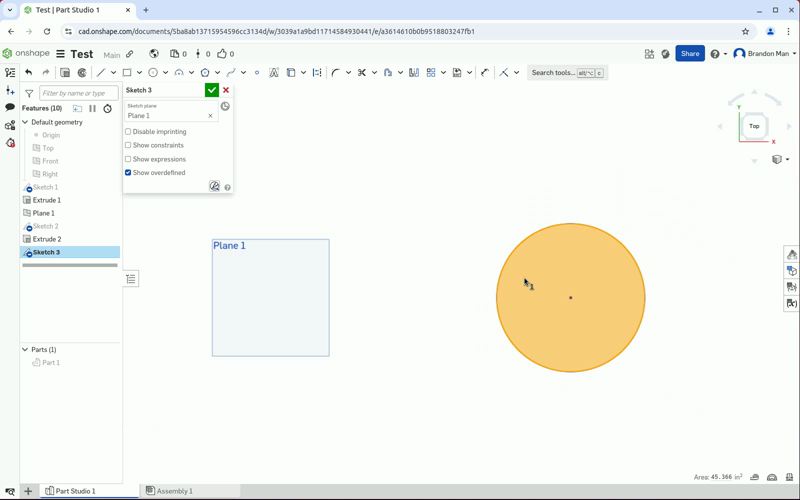
scroll(-6)
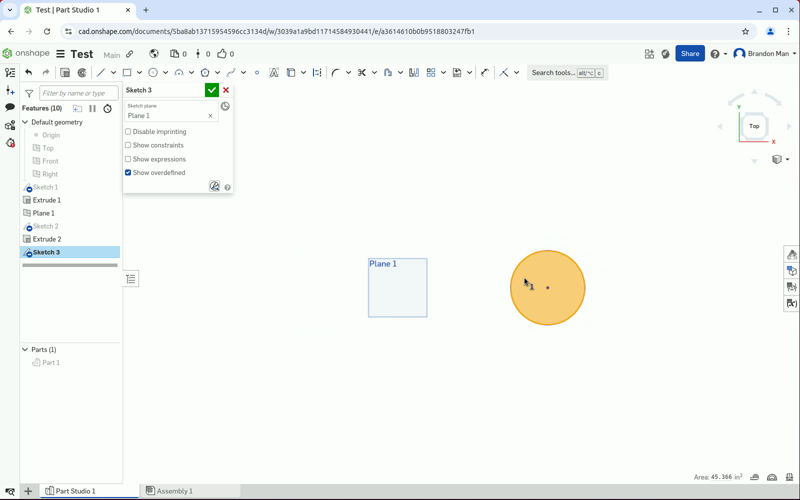
scroll(-6)
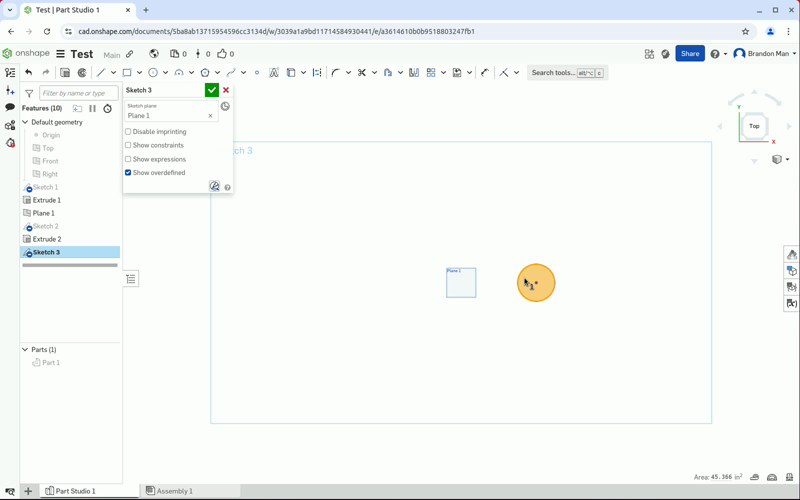
mouse_move(73, 352)
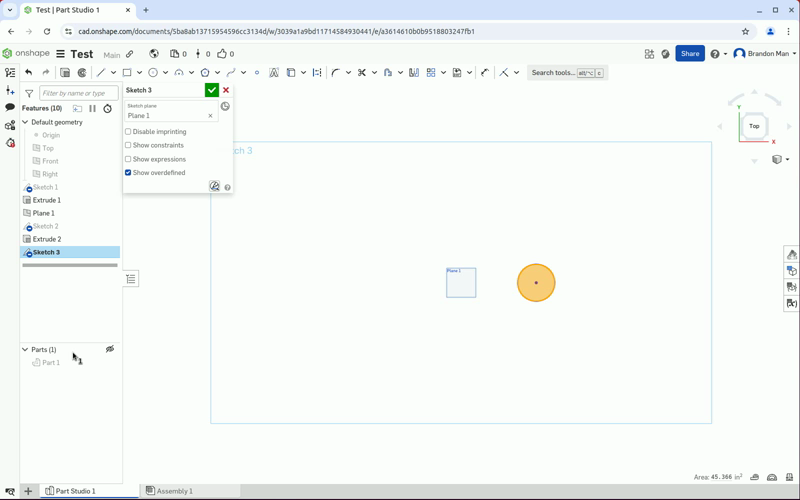
key(shift+y)
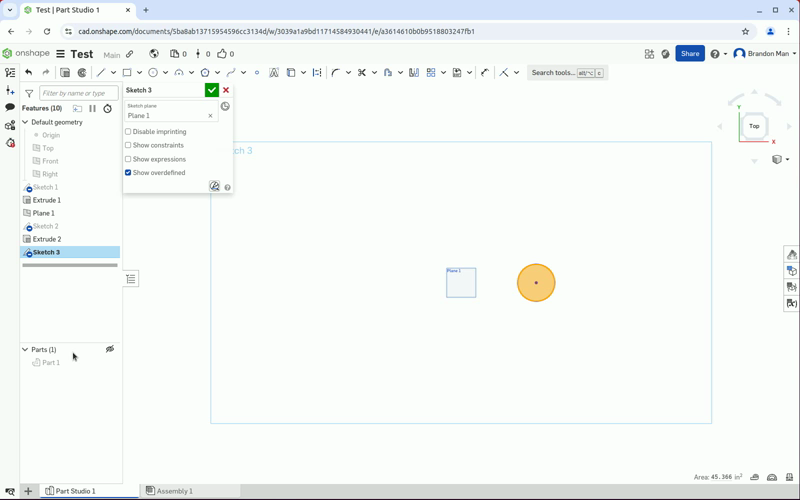
key(shift+e)
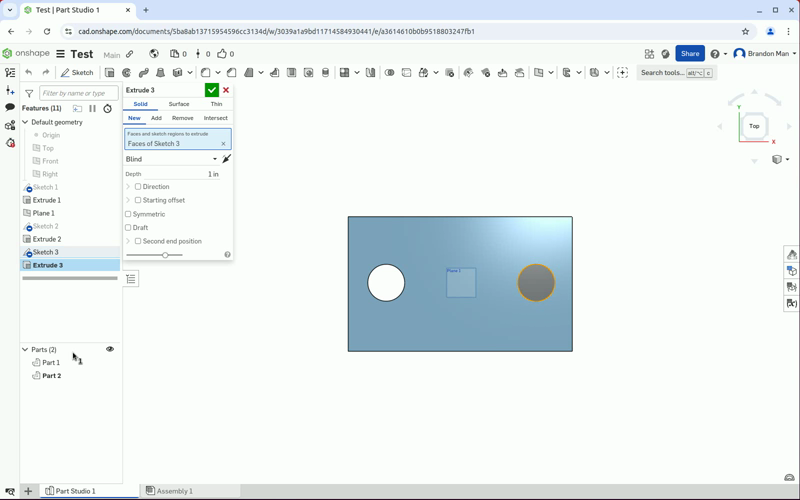
mouse_move(143, 106)
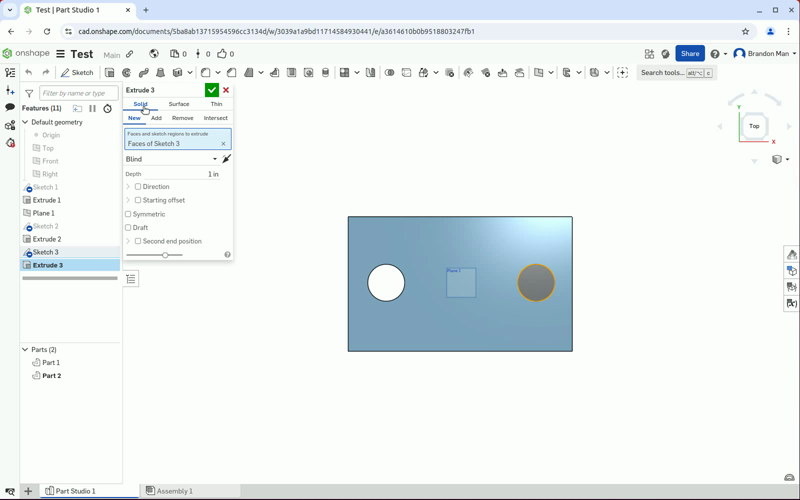
click(143, 106)
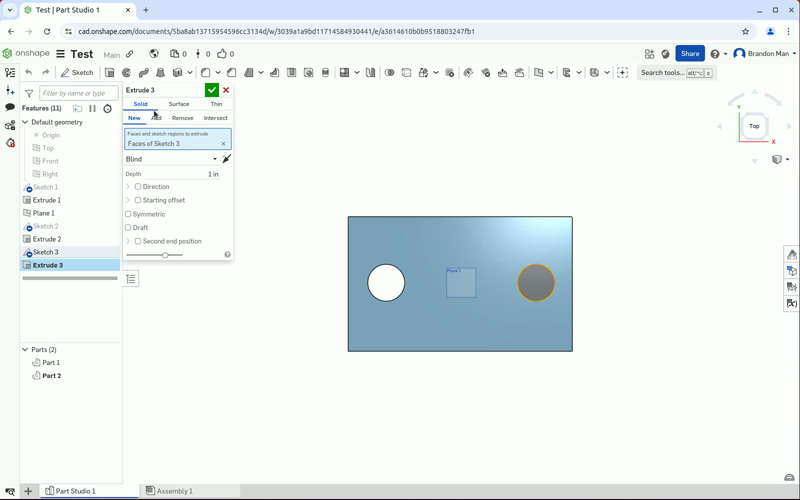
mouse_move(186, 120)
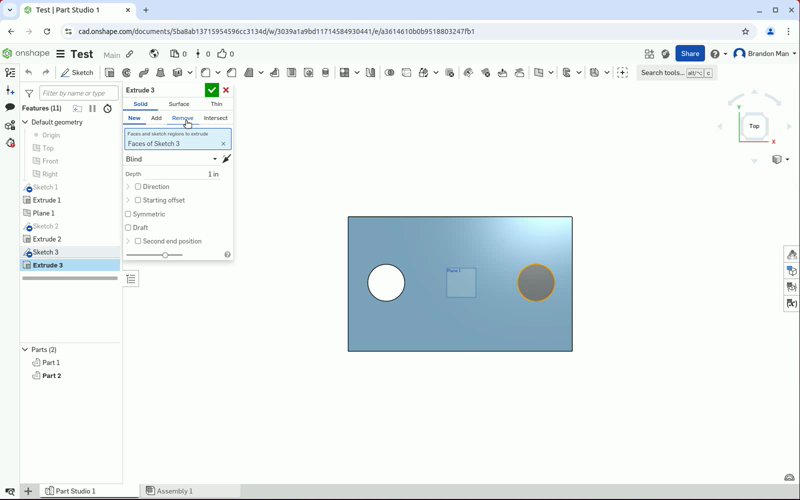
click(186, 120)
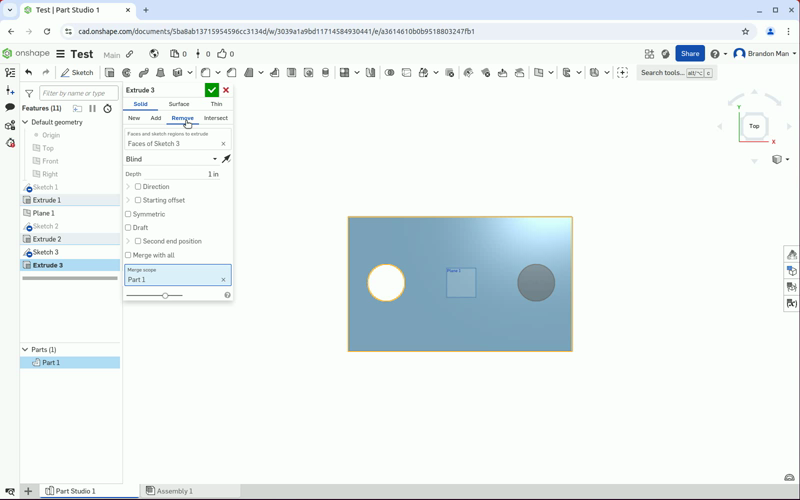
key(tab, 4)
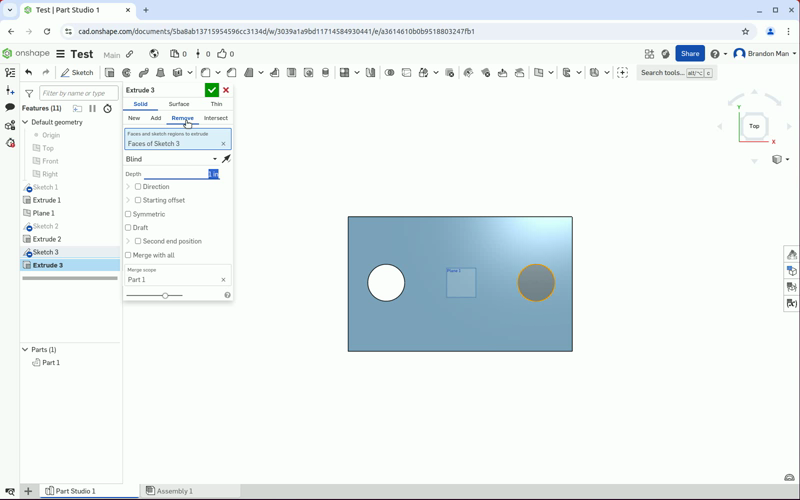
text(23.108)
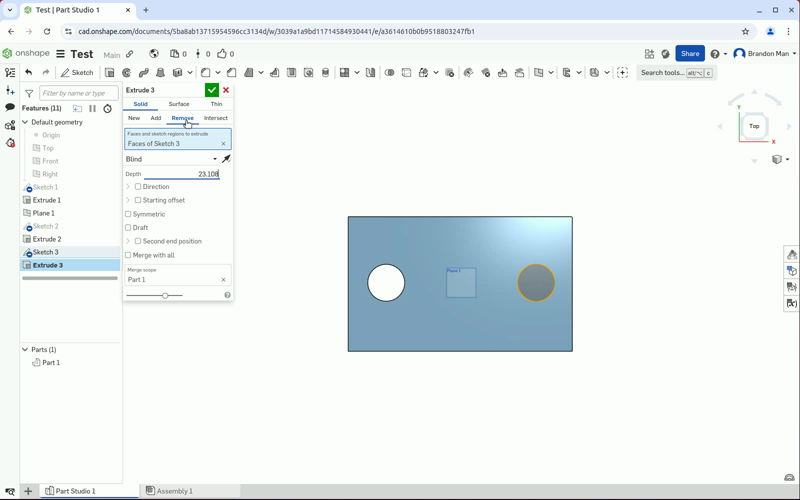
key(tab, 6)
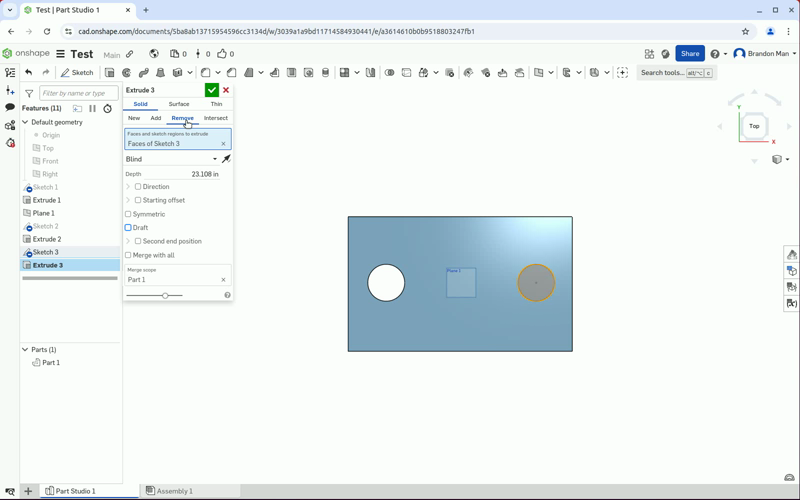
key(space)
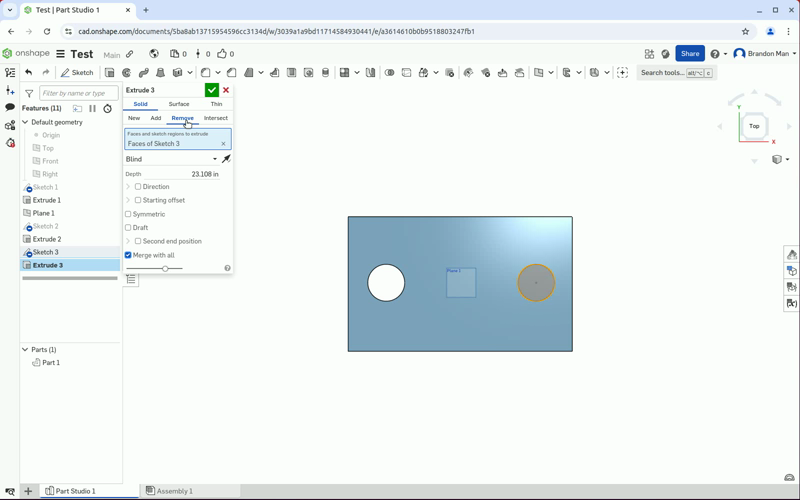
key(enter)
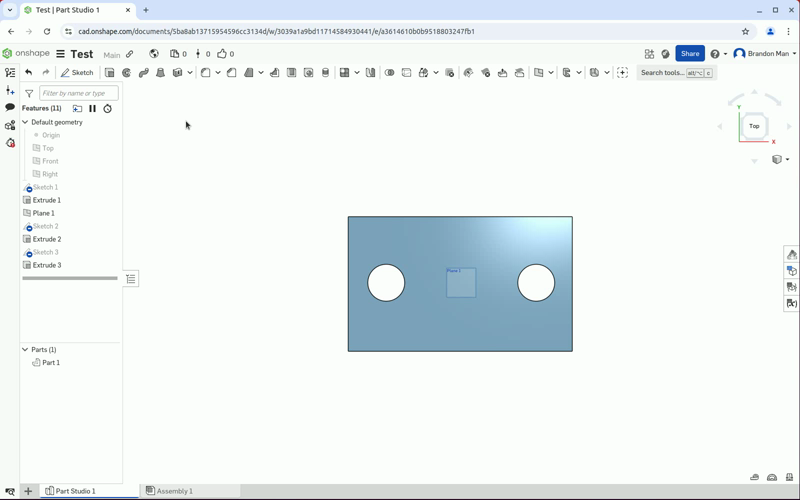
key(shift+h)
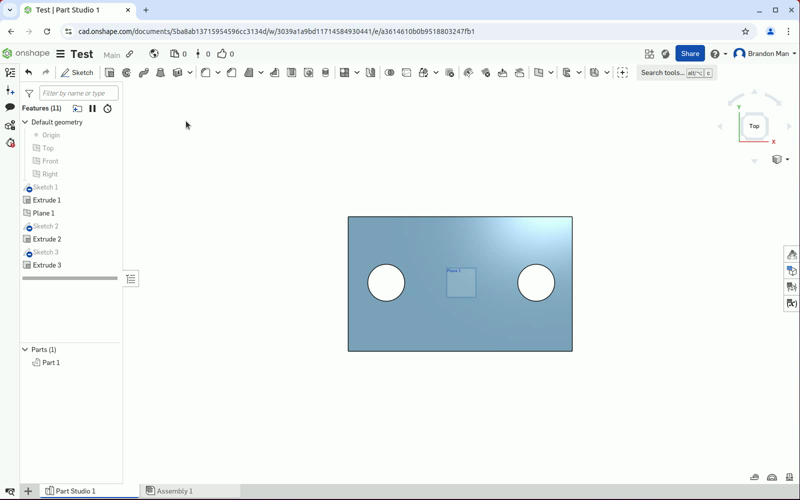
key(shift+h)
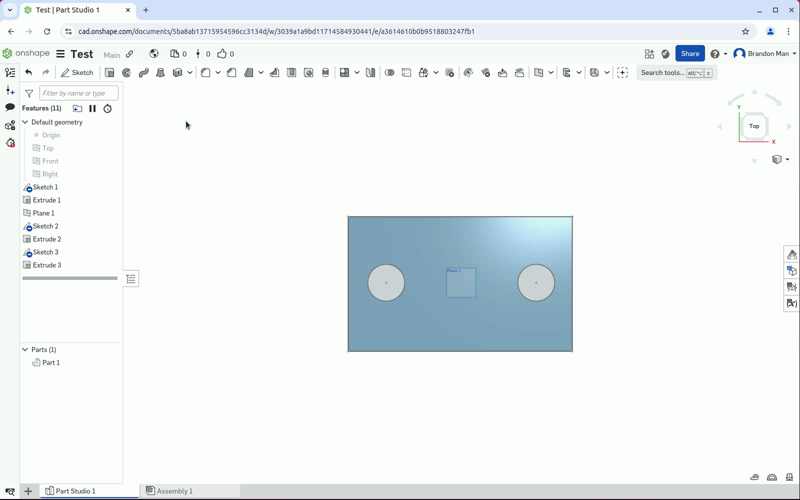
key(shift+7)
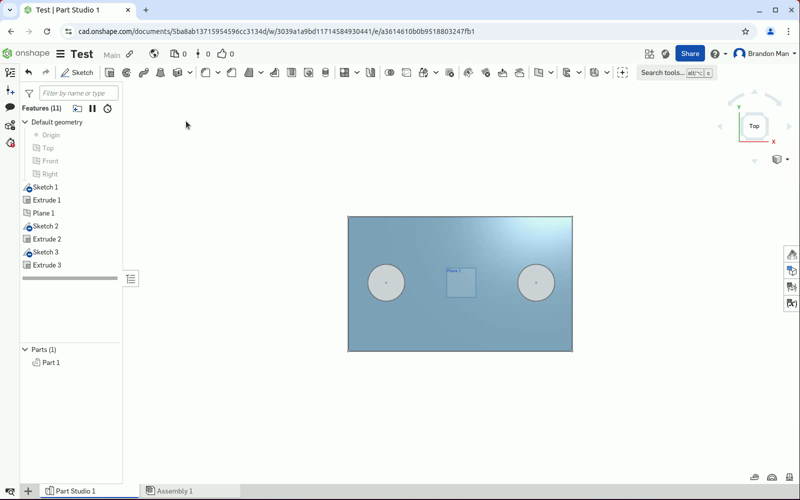
key(up, 3)
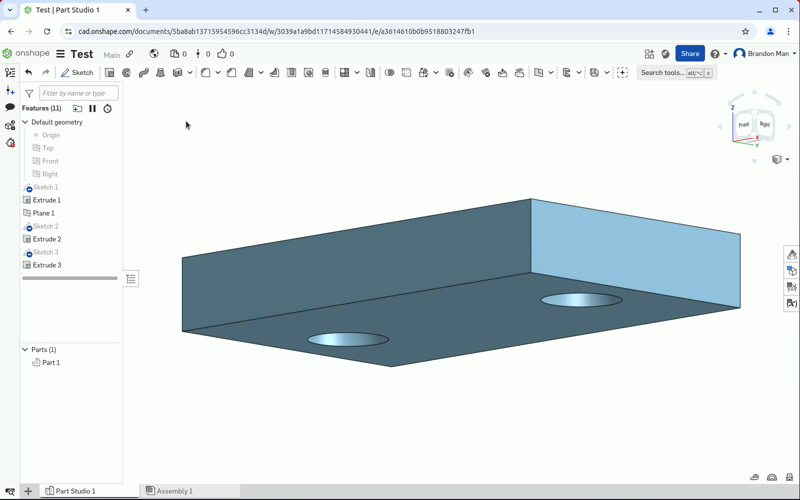
key(left, 3)
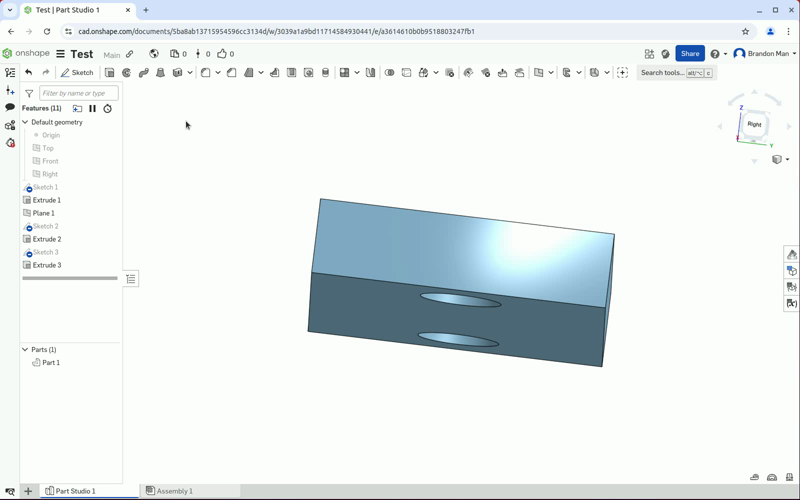
key(right, 3)
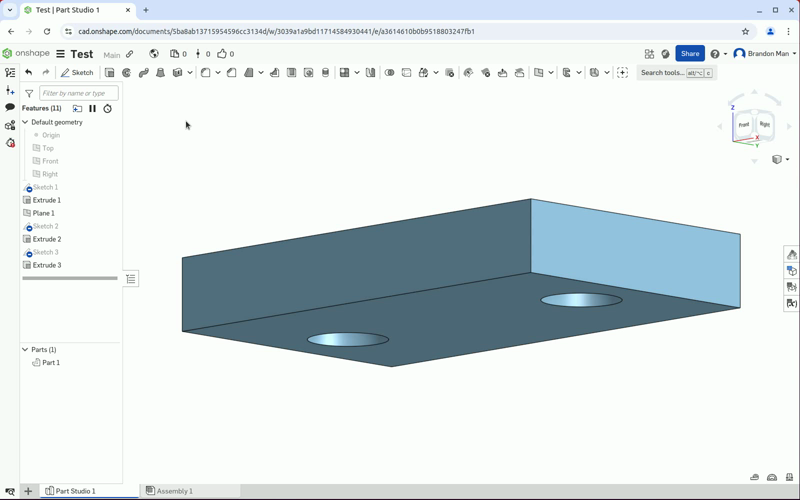
key(down, 3)
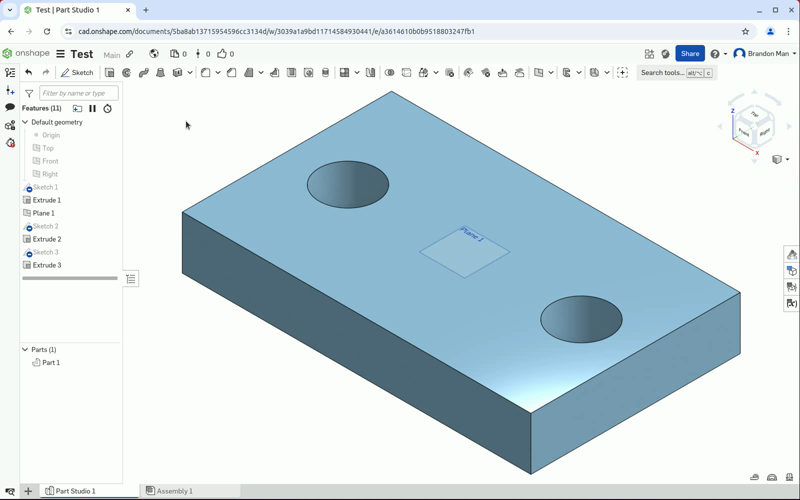
mouse_move(73, 189)
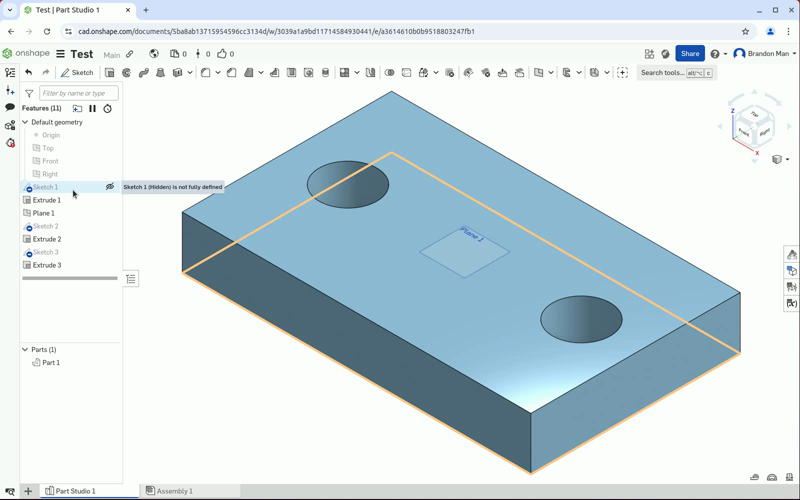
click(73, 189)